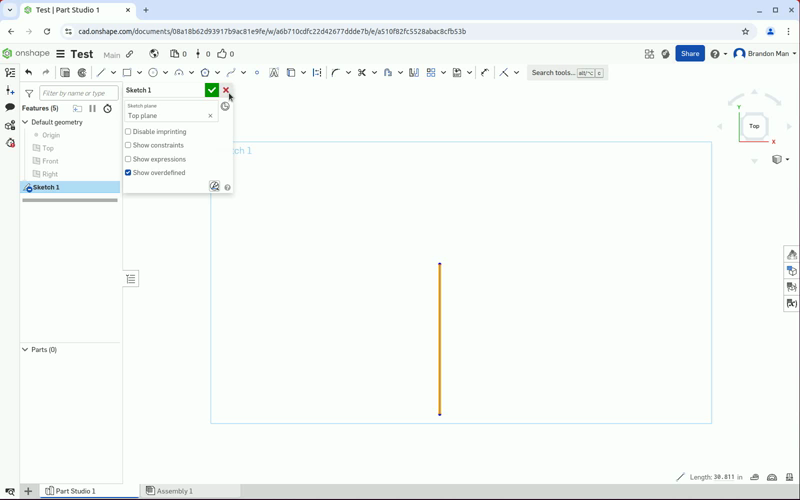
key(shift+h)
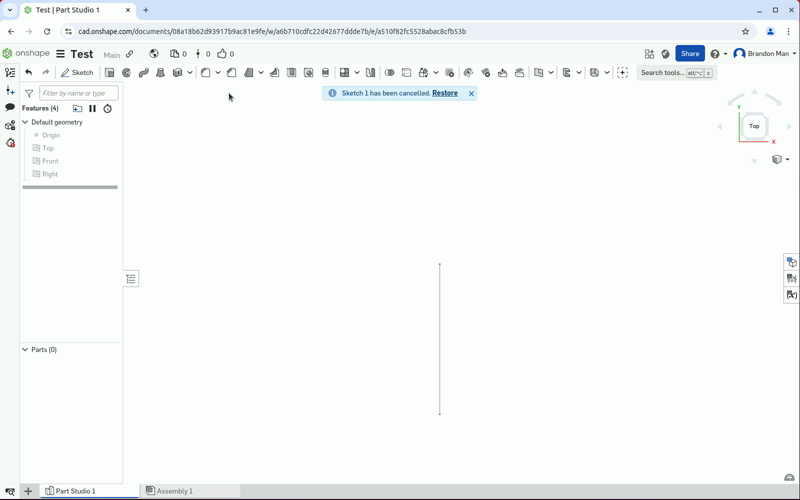
mouse_move(73, 352)
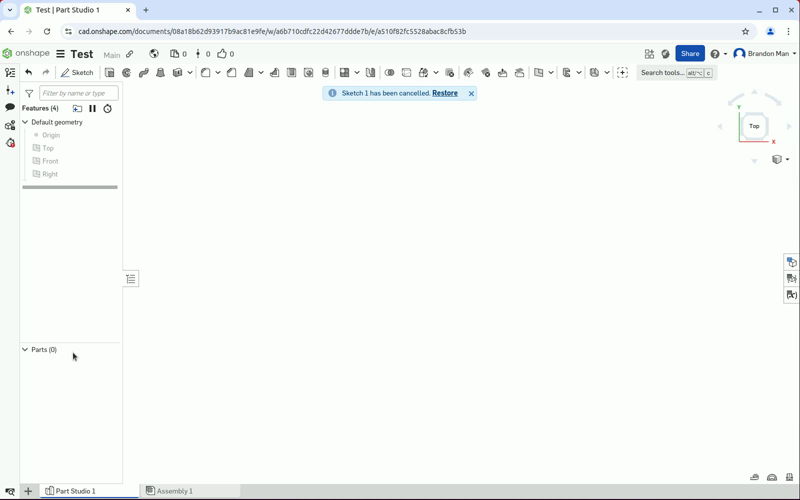
key(y)
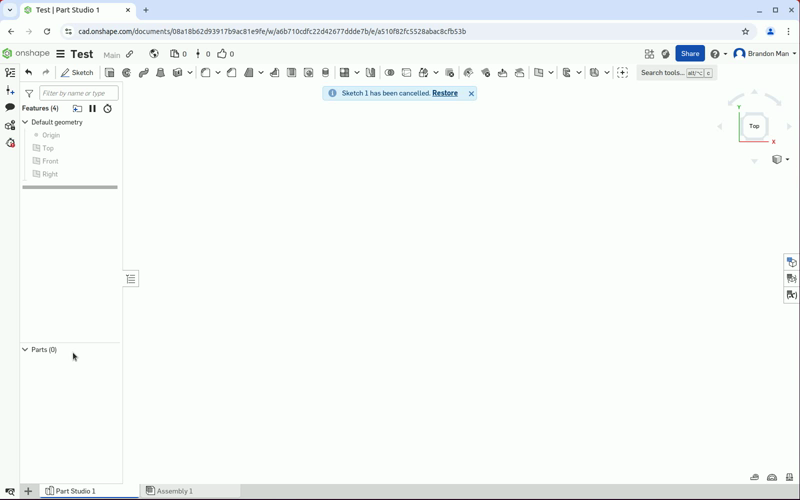
key(shift+p)
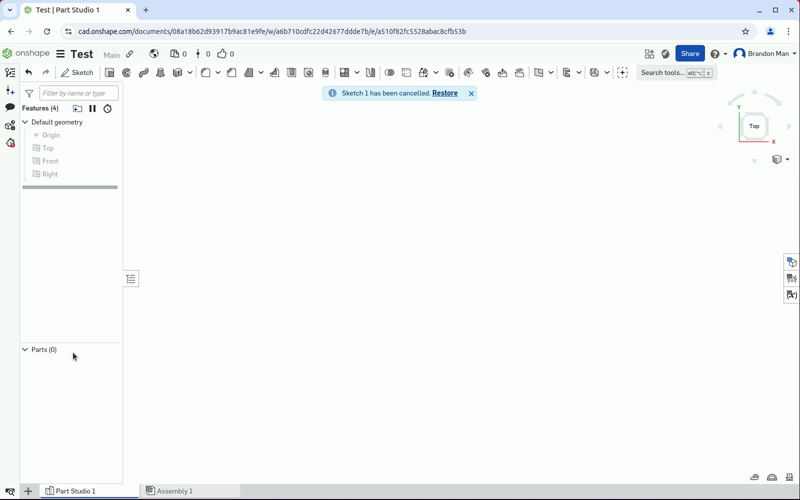
key(space)
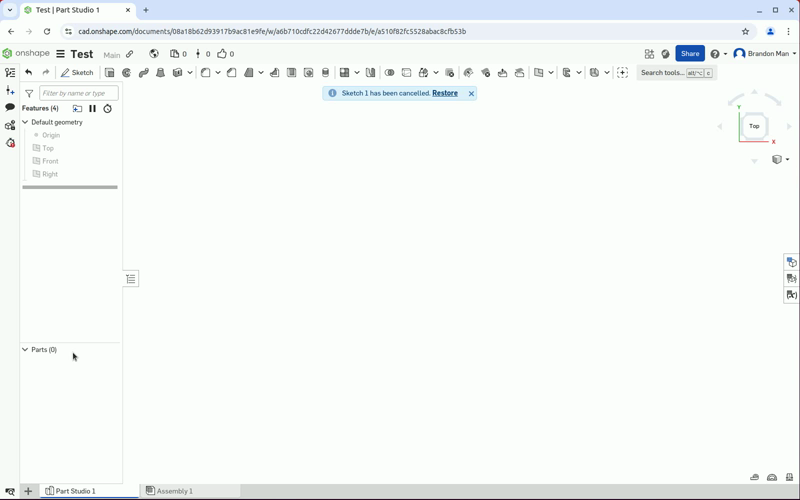
key_down(shift)
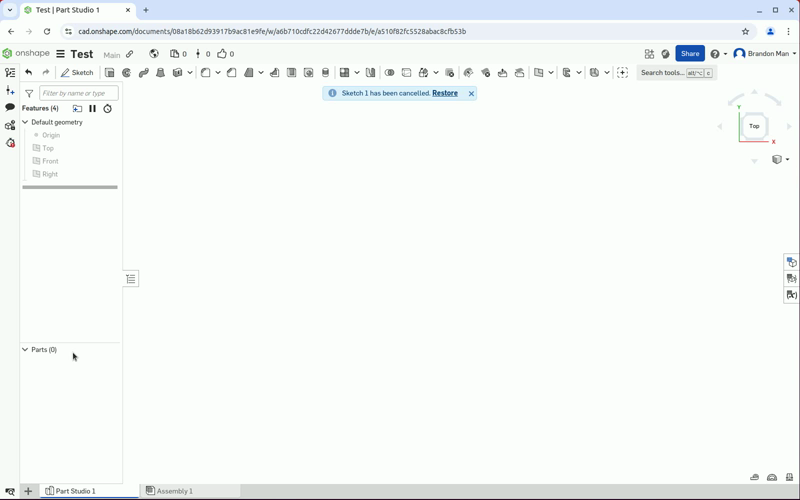
key(up)
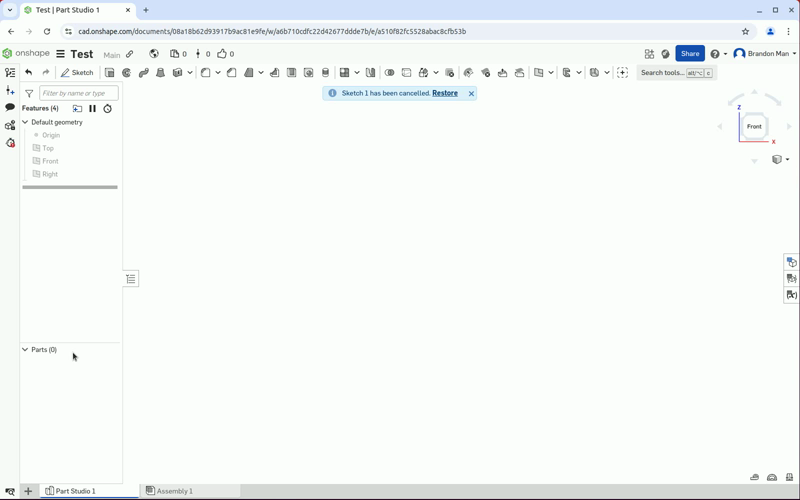
key_up(shift)
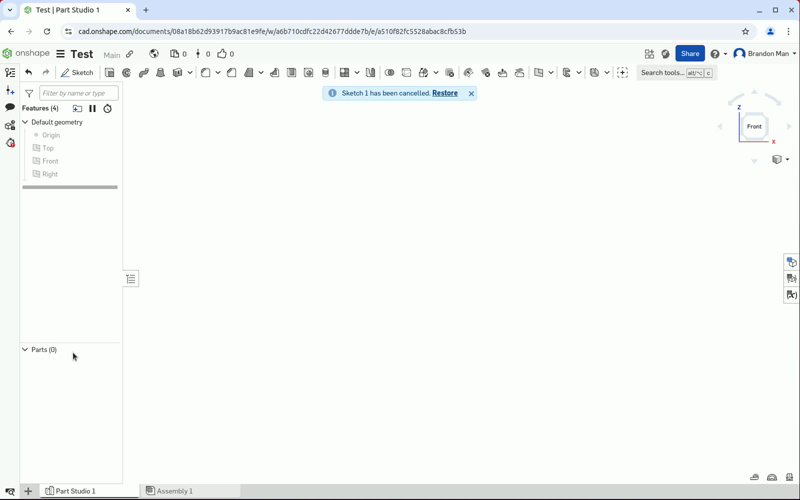
mouse_move(73, 352)
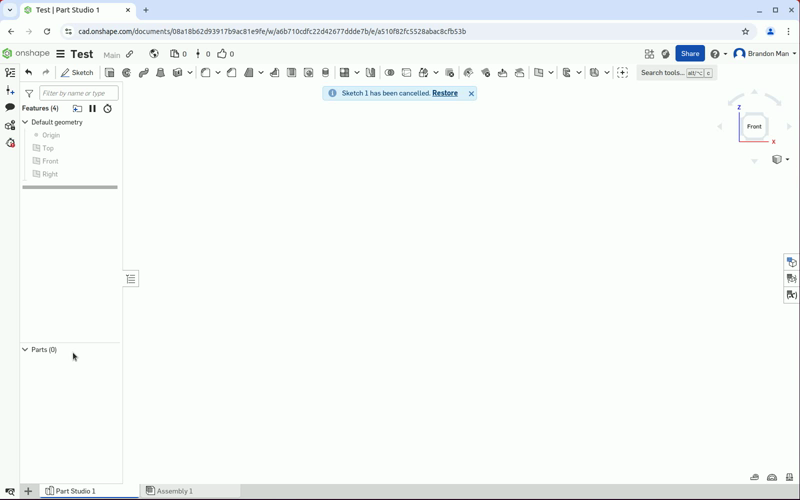
key(shift+y)
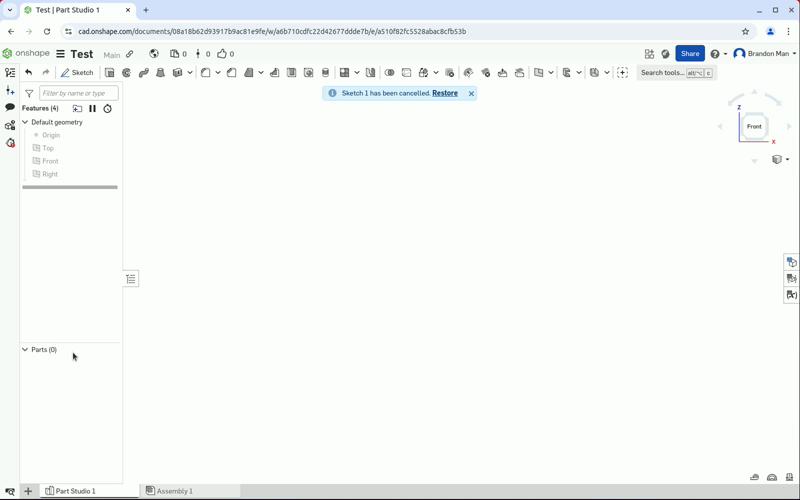
key(shift+s)
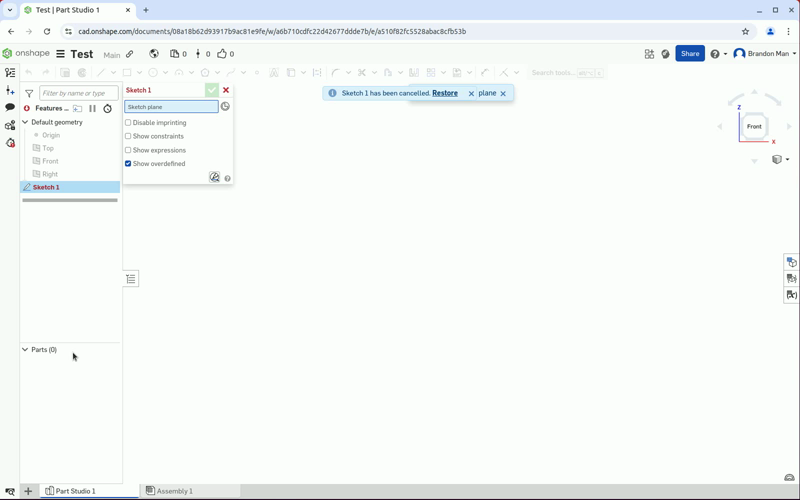
mouse_move(73, 163)
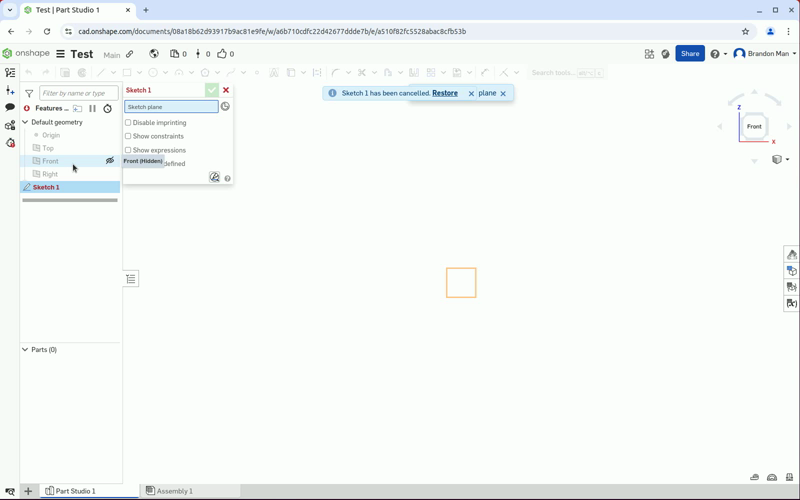
click(73, 163)
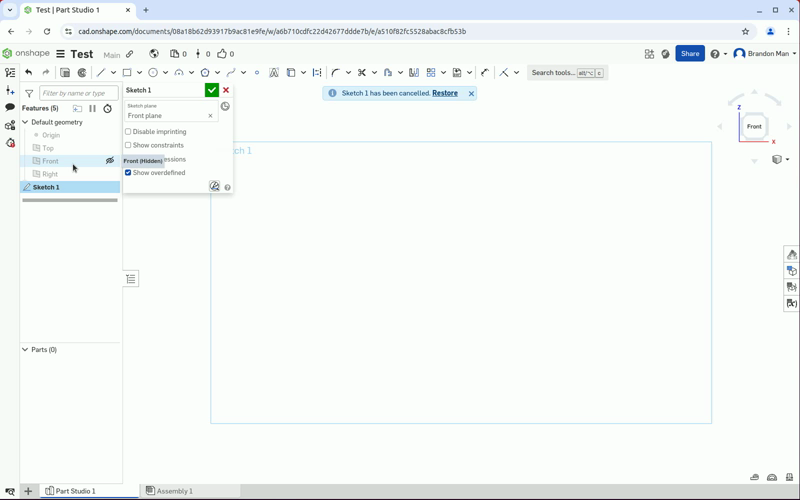
mouse_move(73, 352)
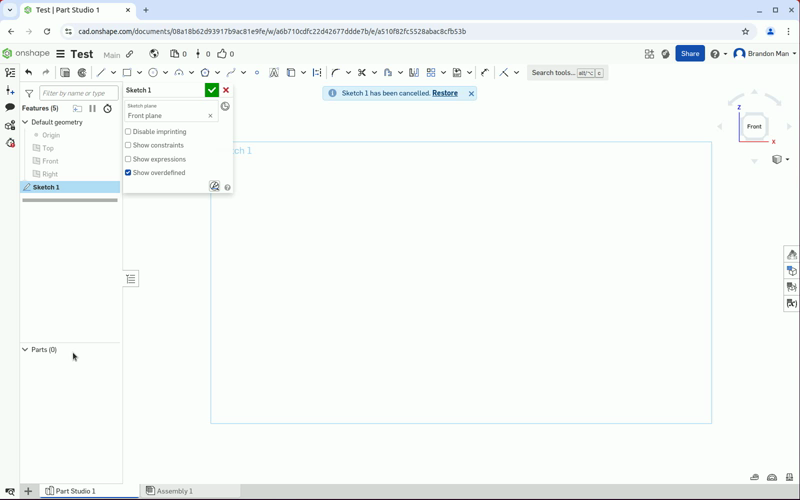
key(y)
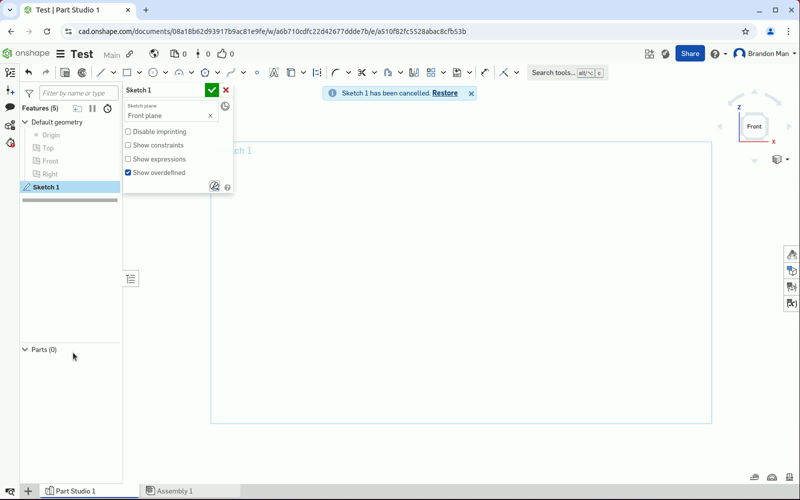
key(l)
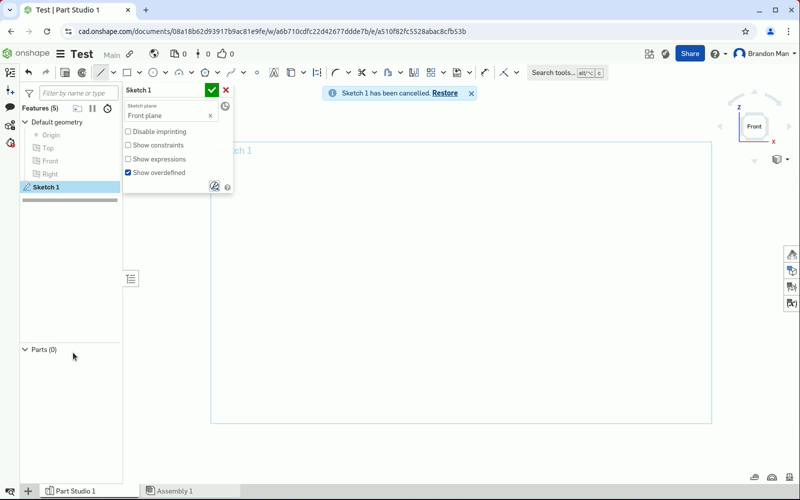
key_down(shift)
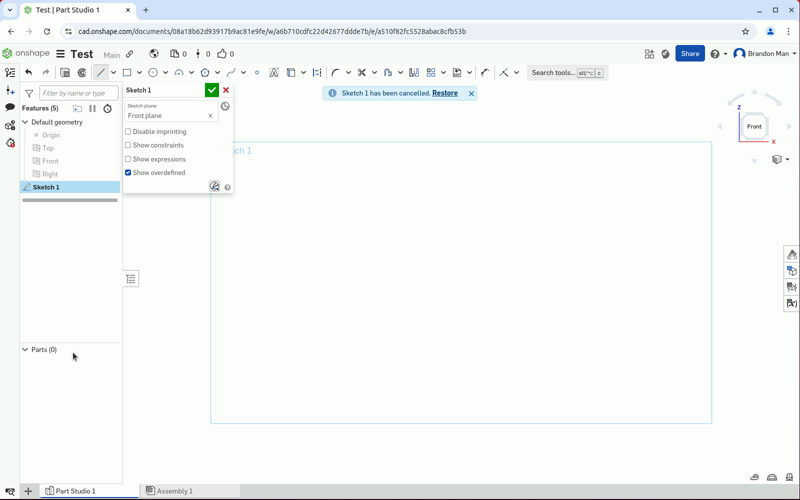
mouse_move(460, 282)
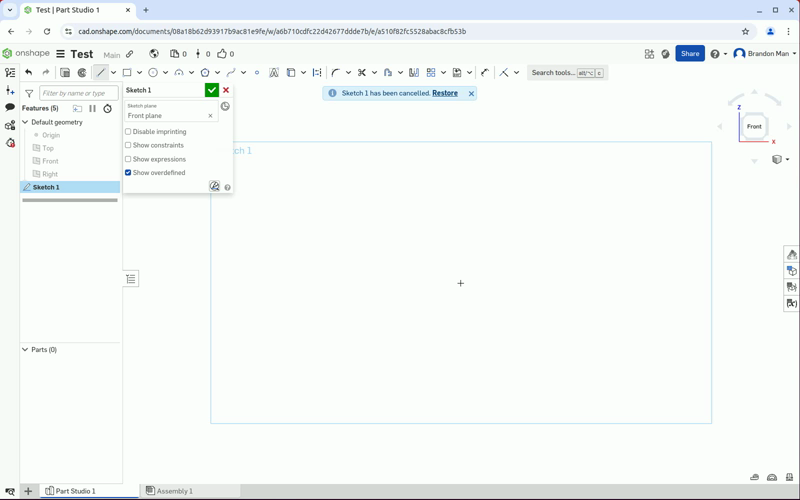
click(460, 282)
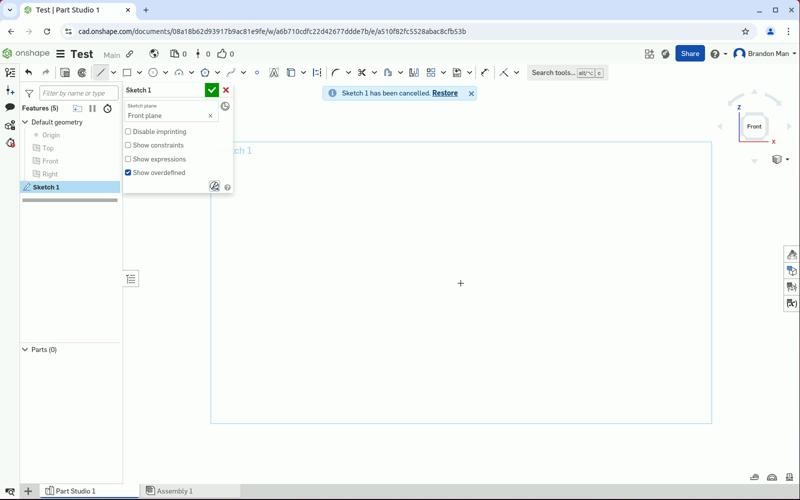
key_up(shift)
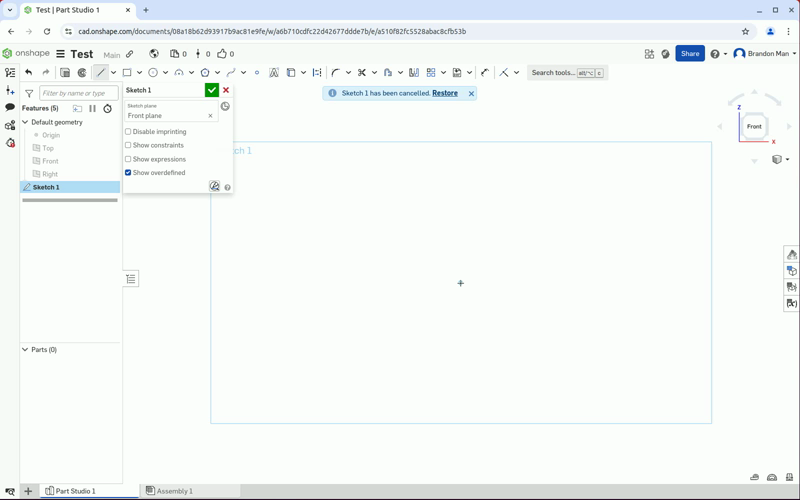
key_down(shift)
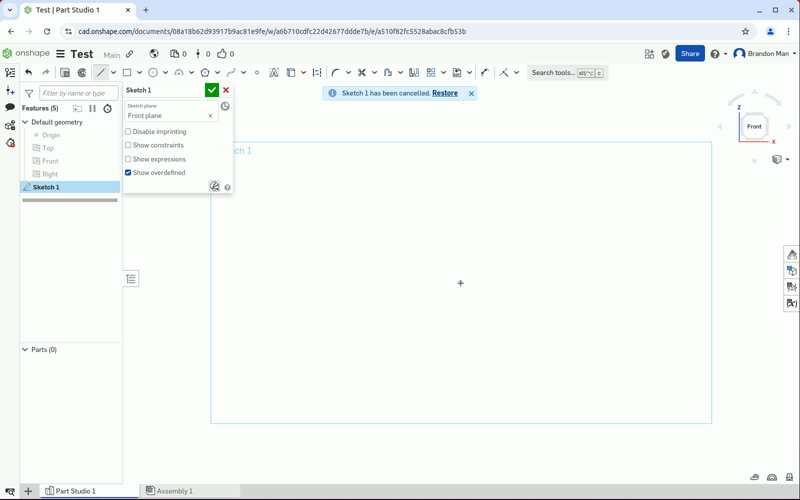
mouse_move(573, 282)
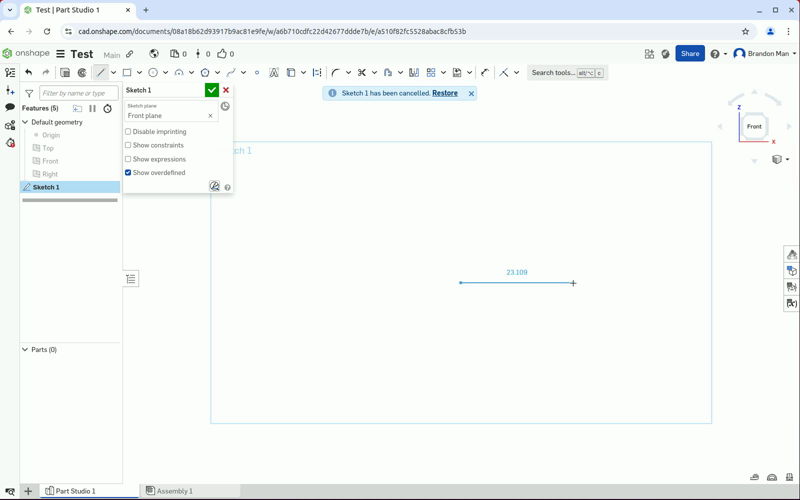
click(573, 282)
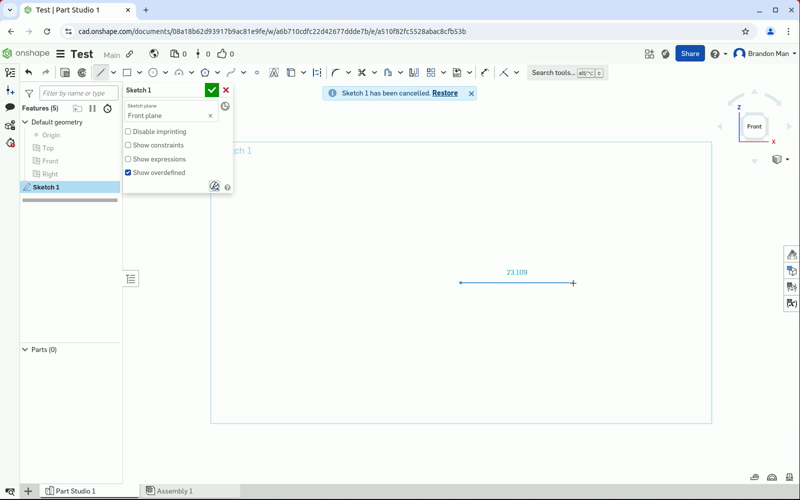
key_up(shift)
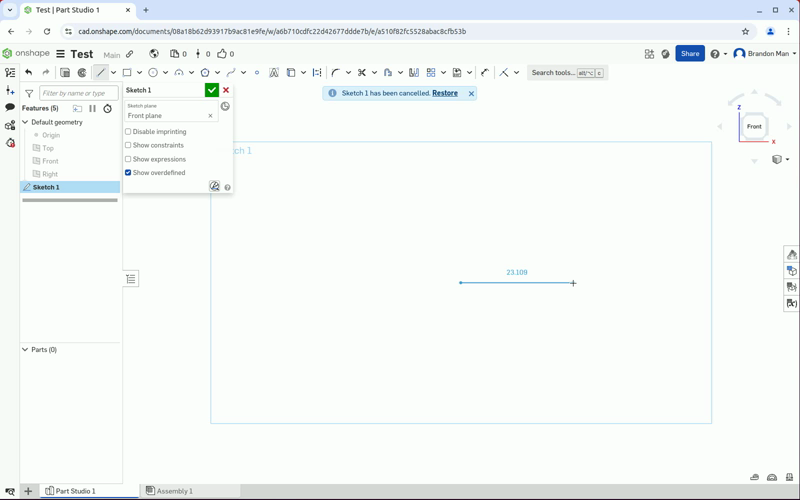
key_down(shift)
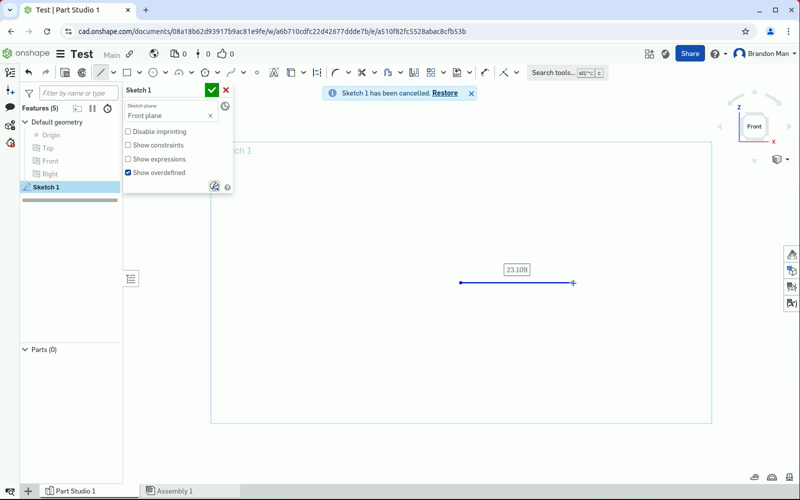
mouse_move(589, 282)
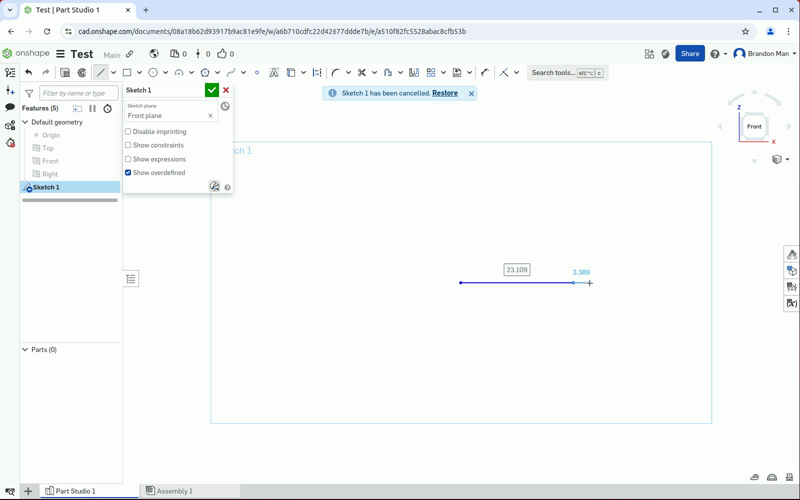
mouse_move(573, 235)
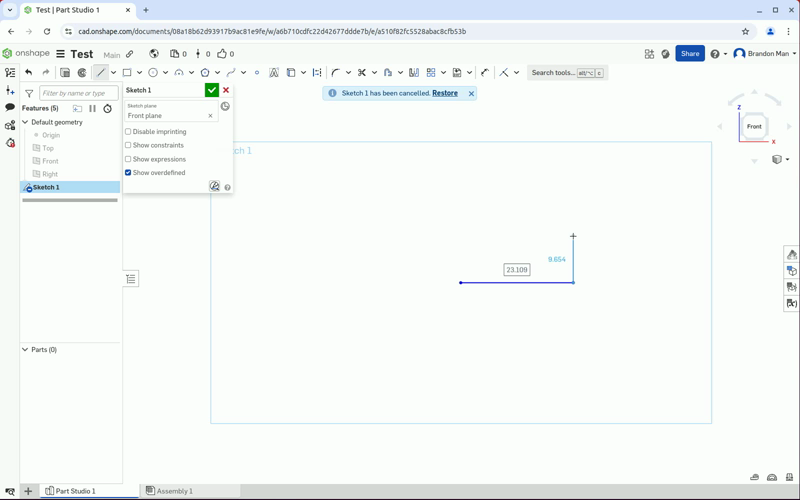
click(573, 235)
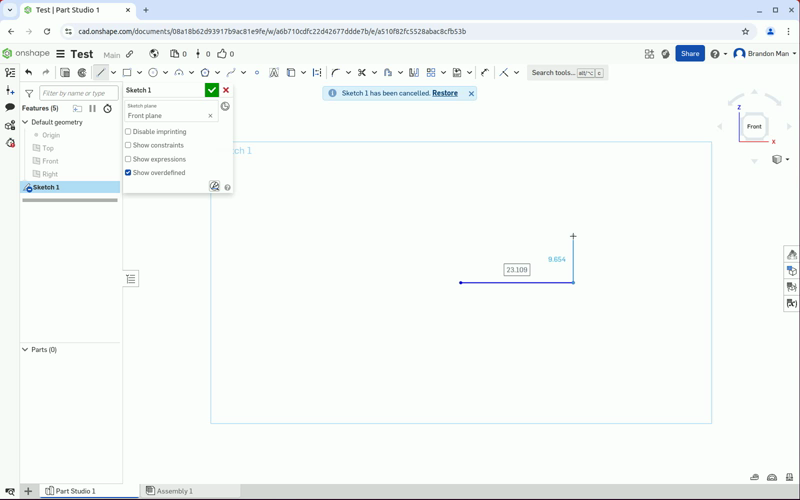
key_up(shift)
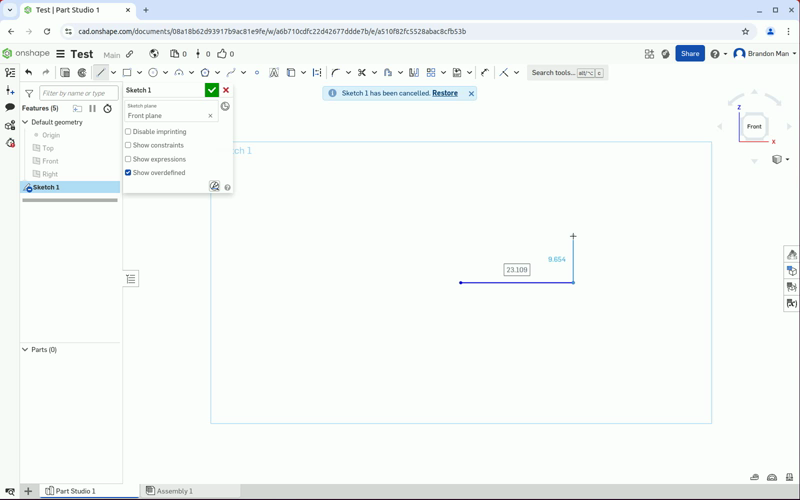
key_down(shift)
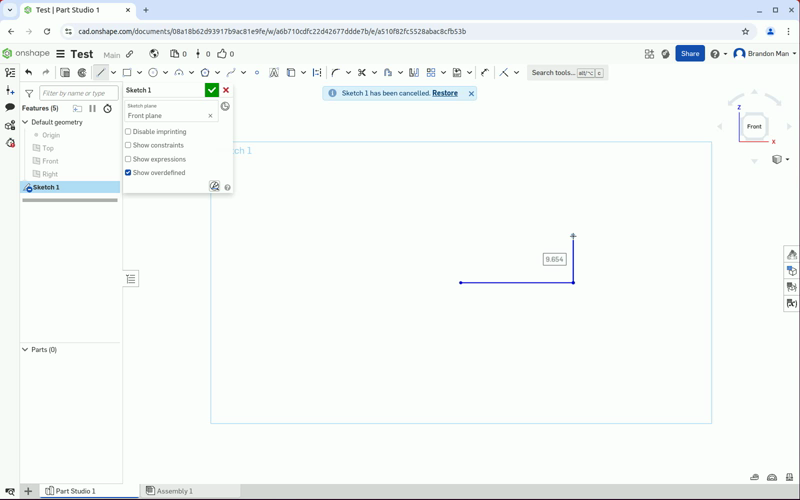
mouse_move(460, 235)
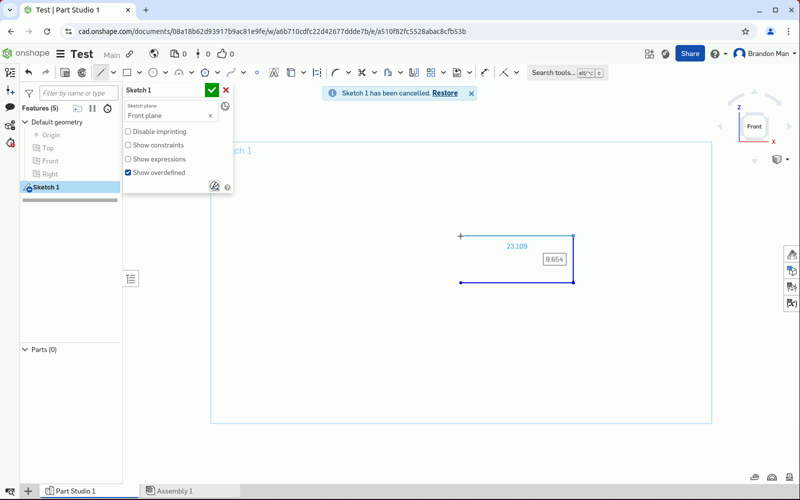
click(460, 235)
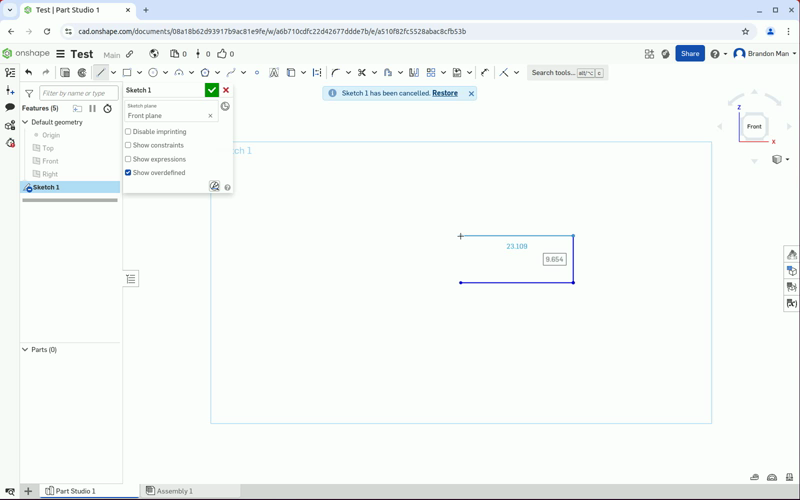
key_up(shift)
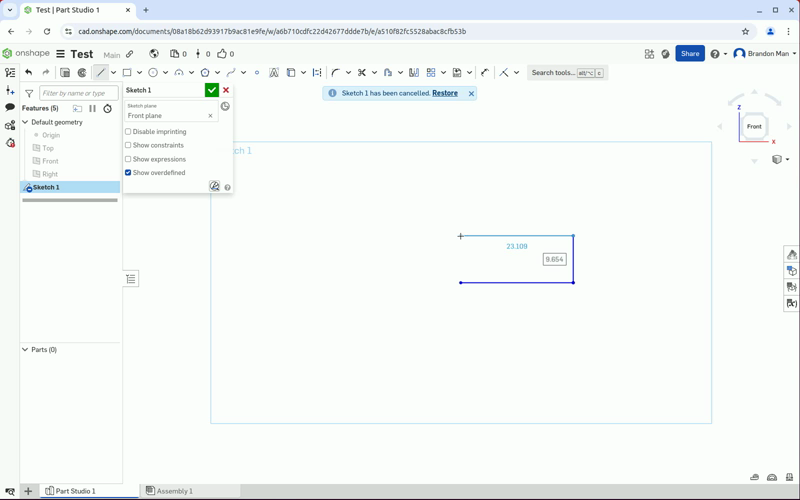
mouse_move(490, 235)
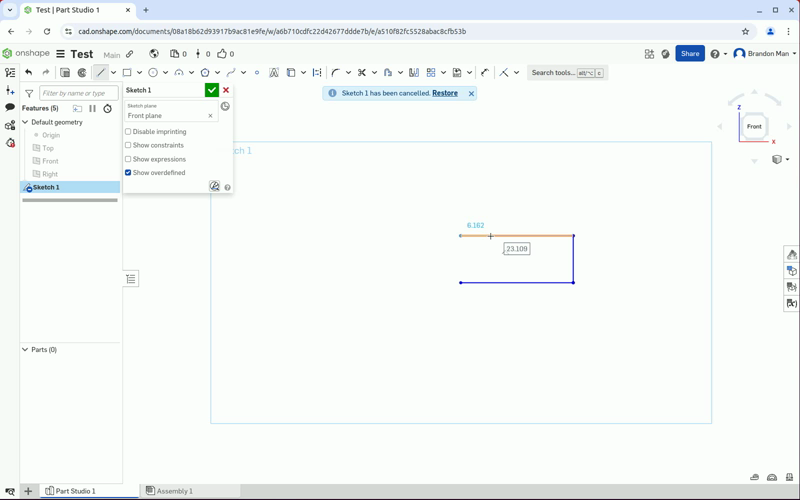
key_down(shift)
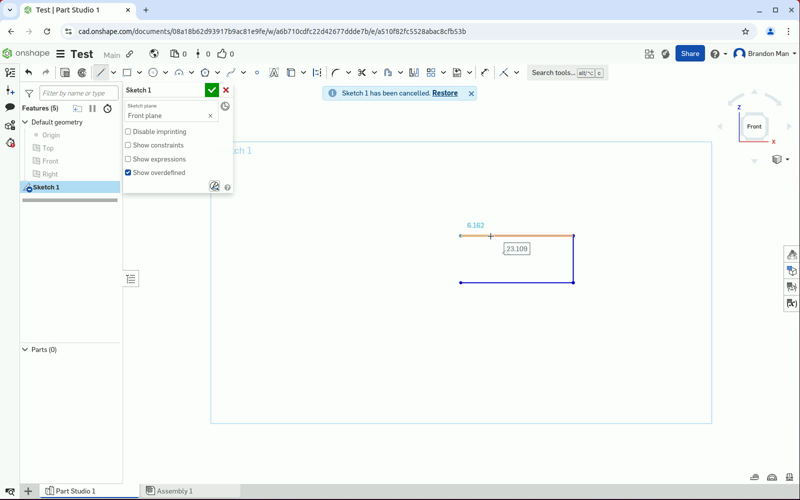
mouse_move(460, 282)
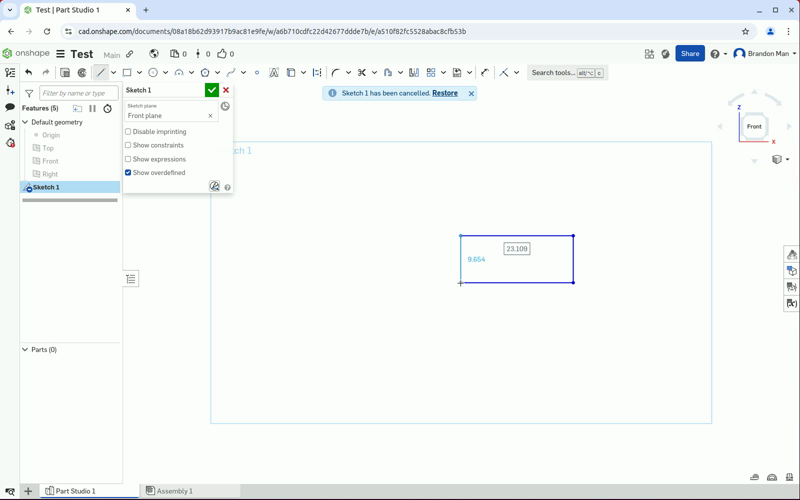
key_up(shift)
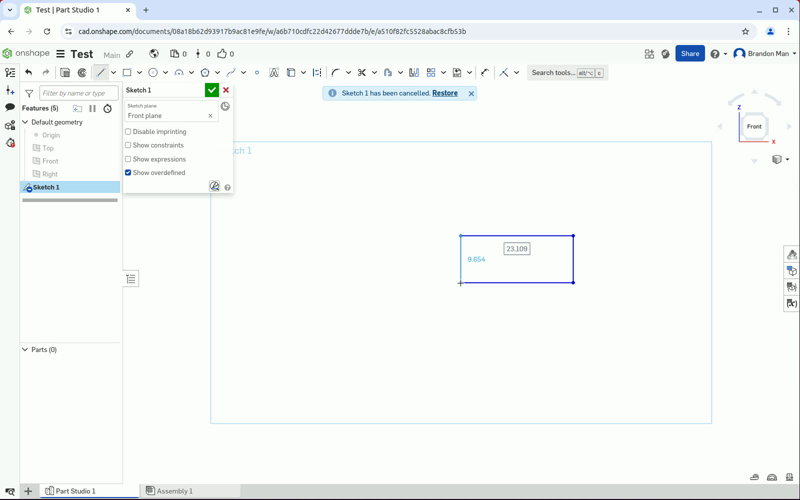
click(460, 282)
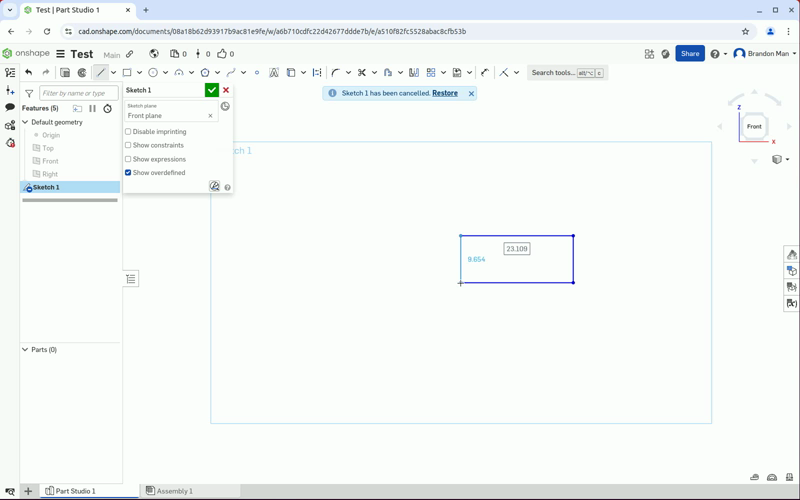
key(esc)
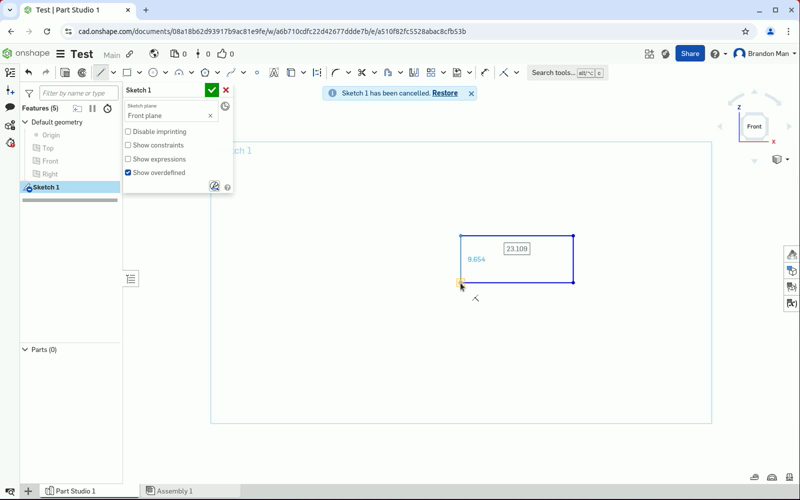
mouse_move(567, 265)
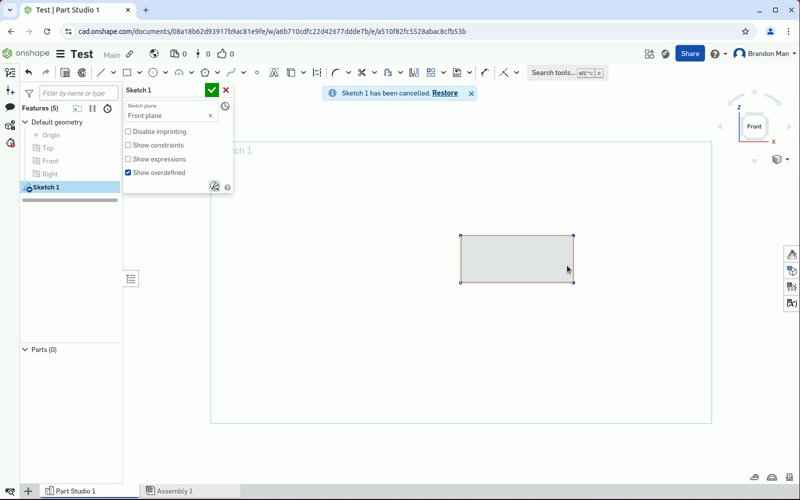
click(567, 265)
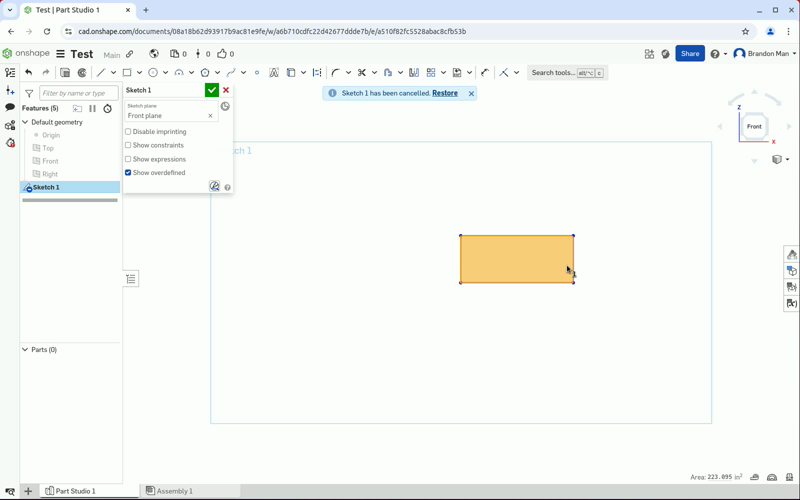
mouse_move(73, 352)
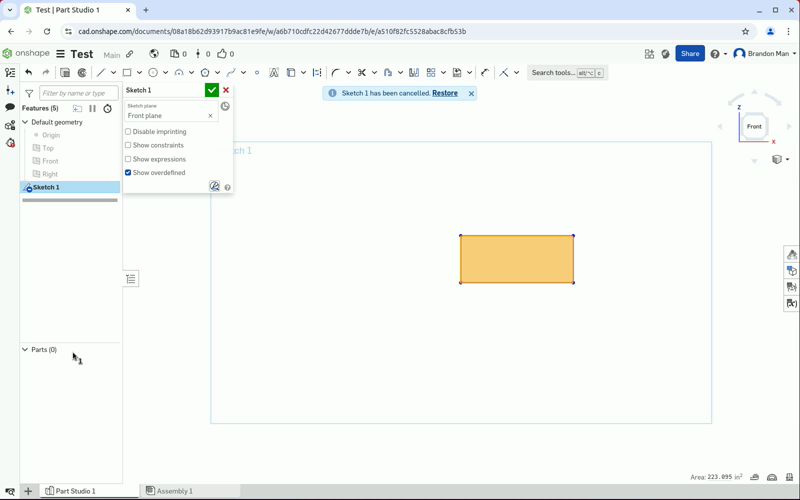
key(shift+y)
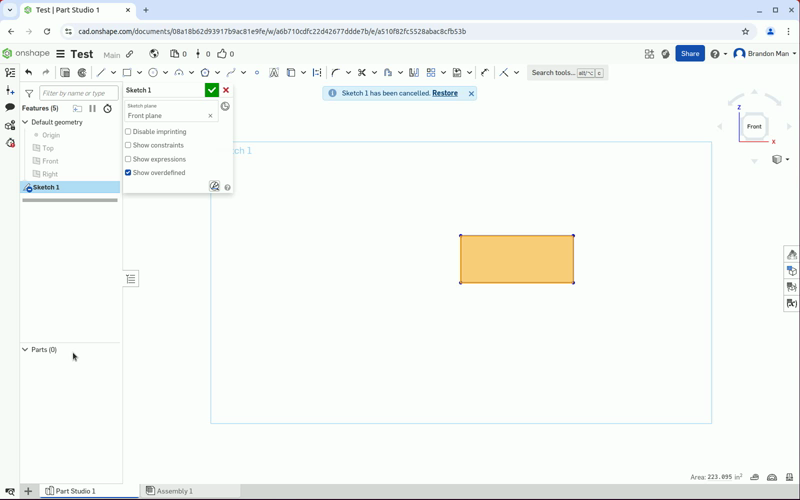
key(shift+e)
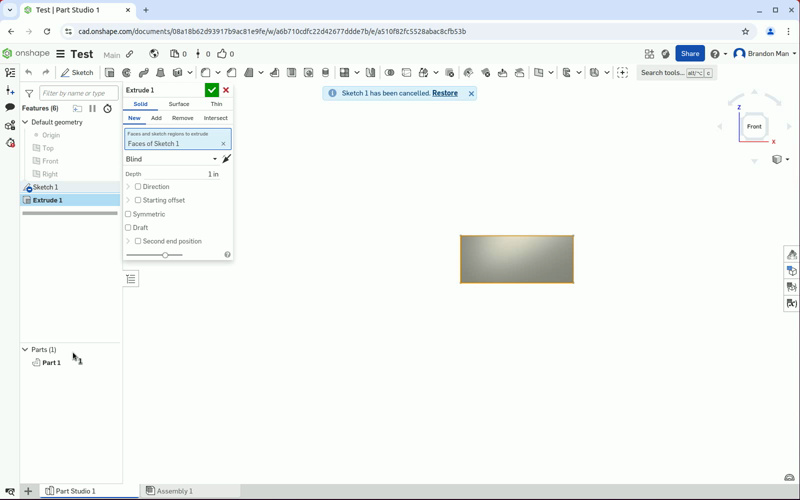
mouse_move(143, 106)
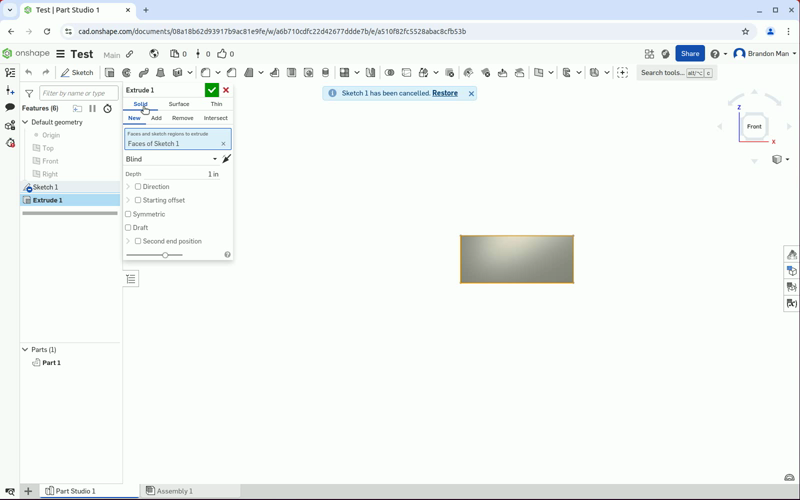
click(143, 106)
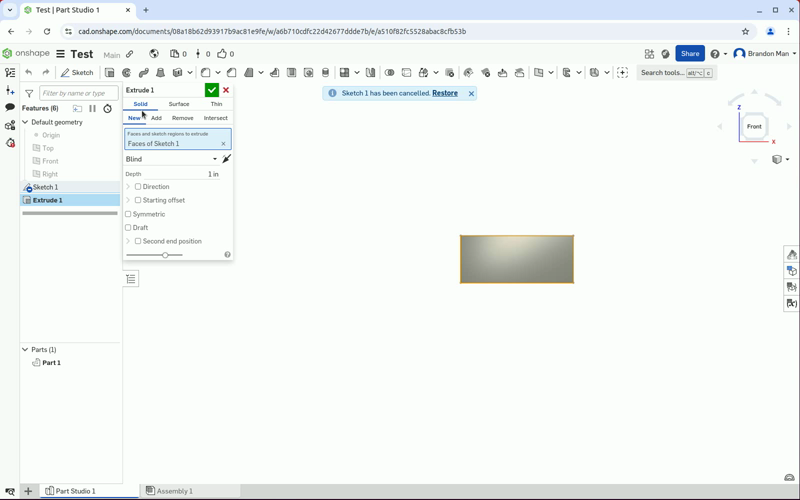
mouse_move(137, 120)
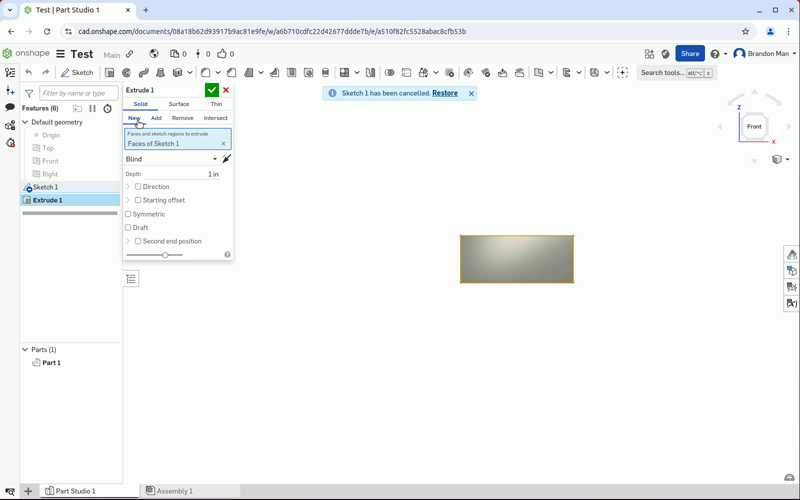
click(137, 120)
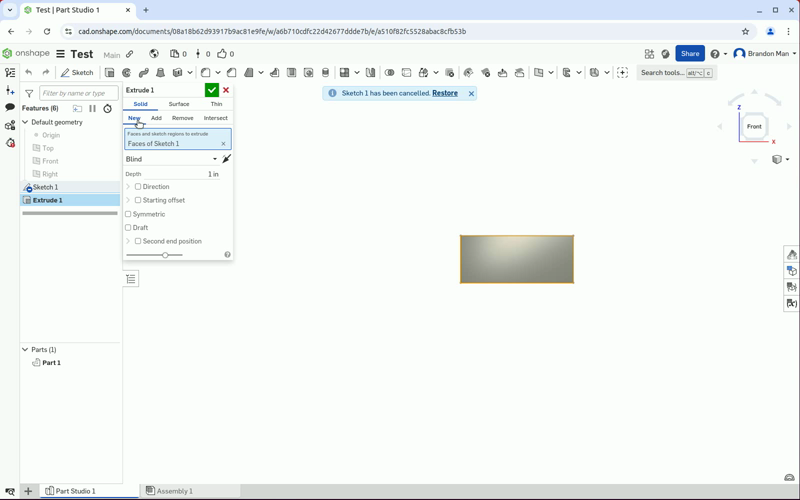
key(tab, 4)
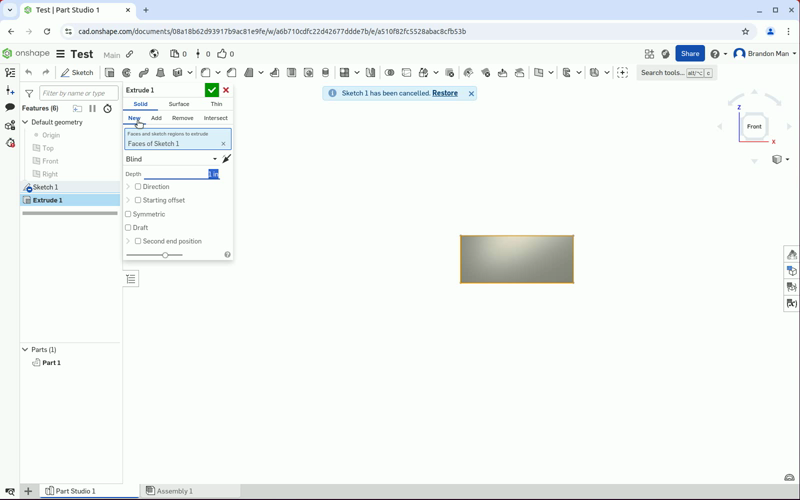
text(1.685)
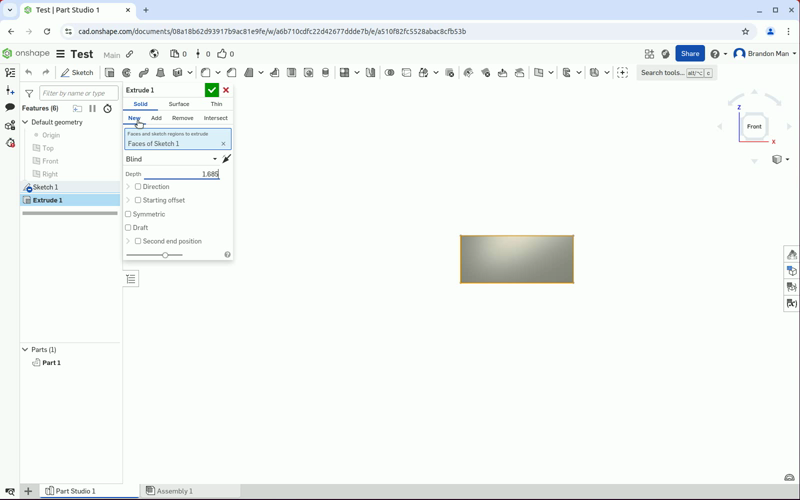
key(enter)
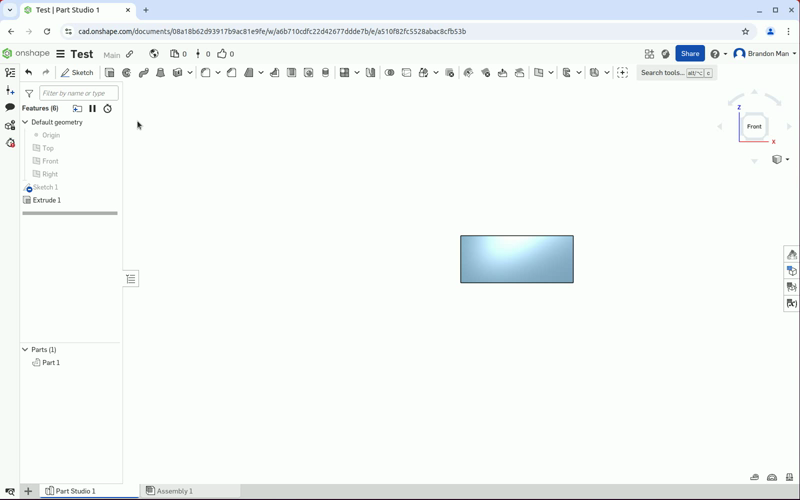
key(shift+h)
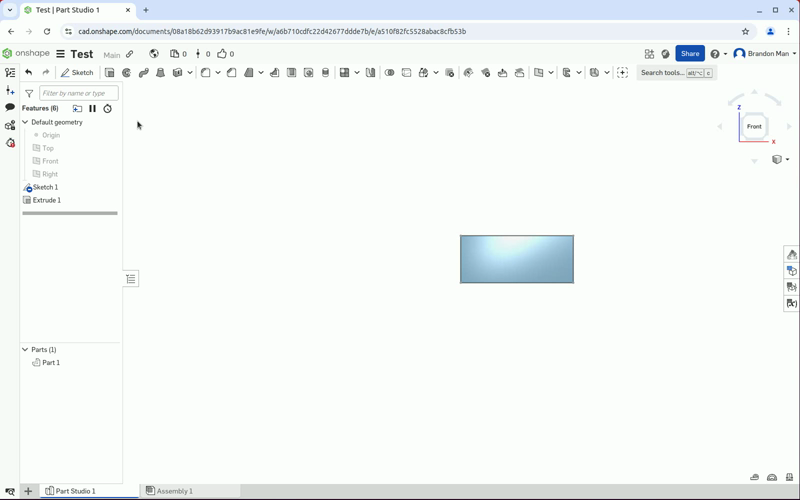
key(shift+h)
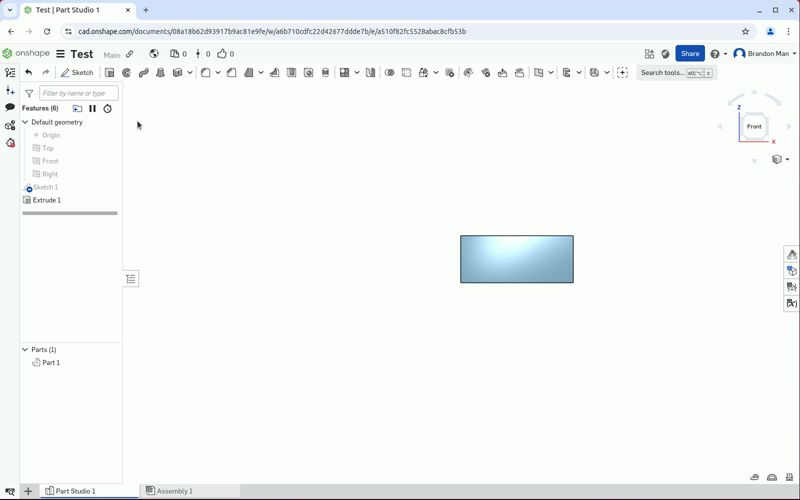
mouse_move(73, 189)
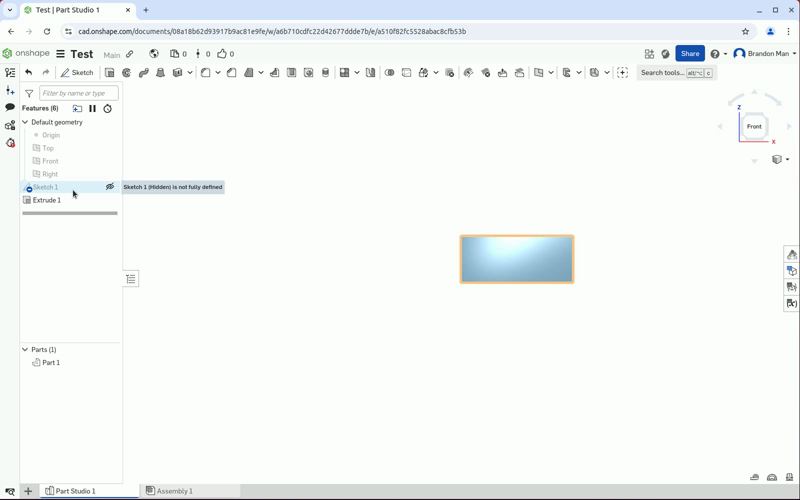
click(73, 189)
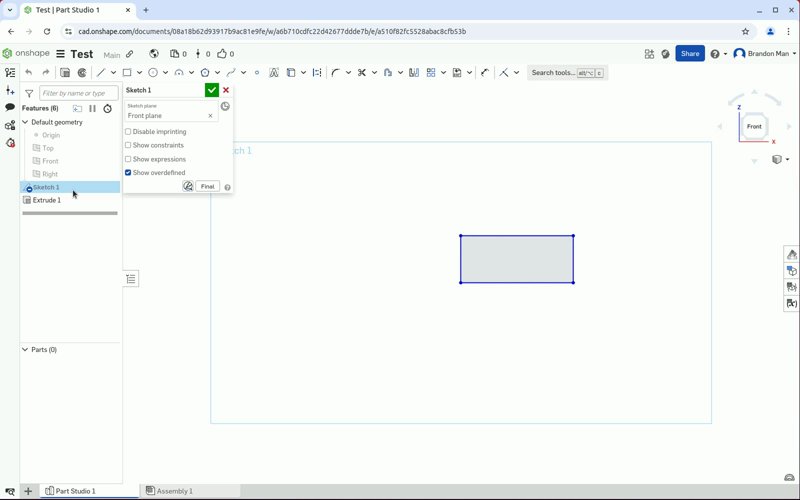
mouse_move(229, 92)
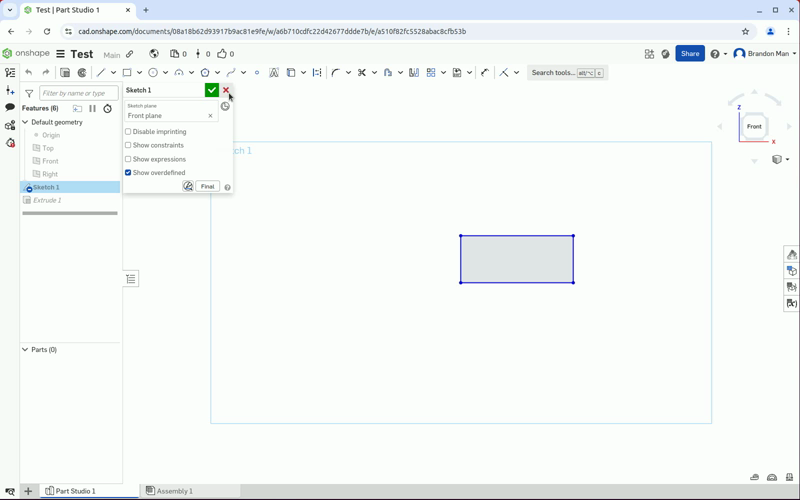
click(229, 92)
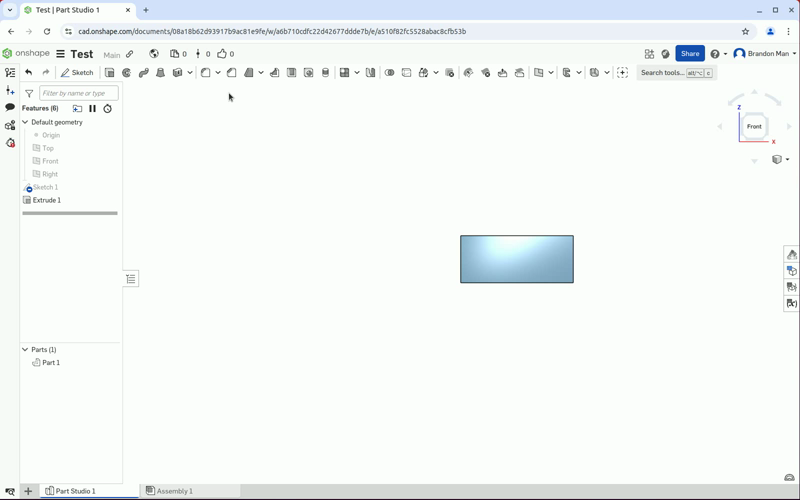
mouse_move(541, 75)
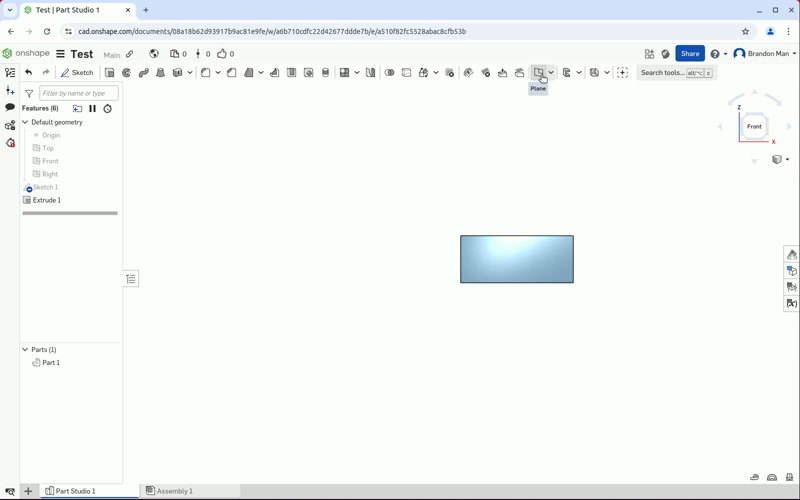
click(541, 75)
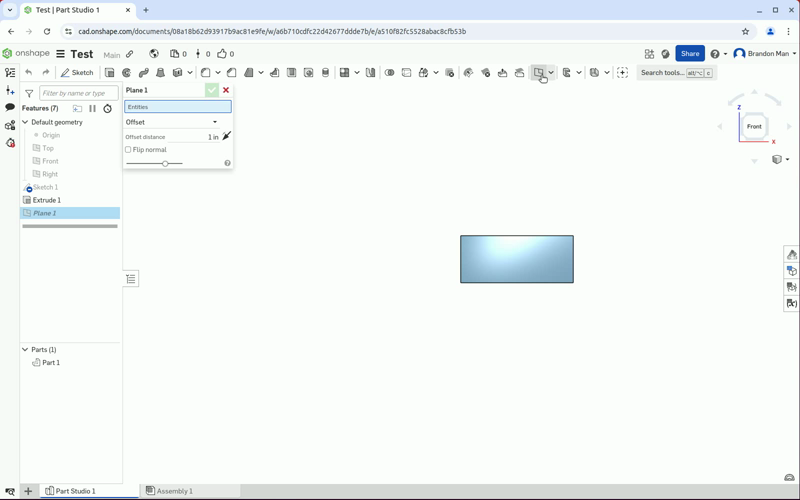
mouse_move(73, 163)
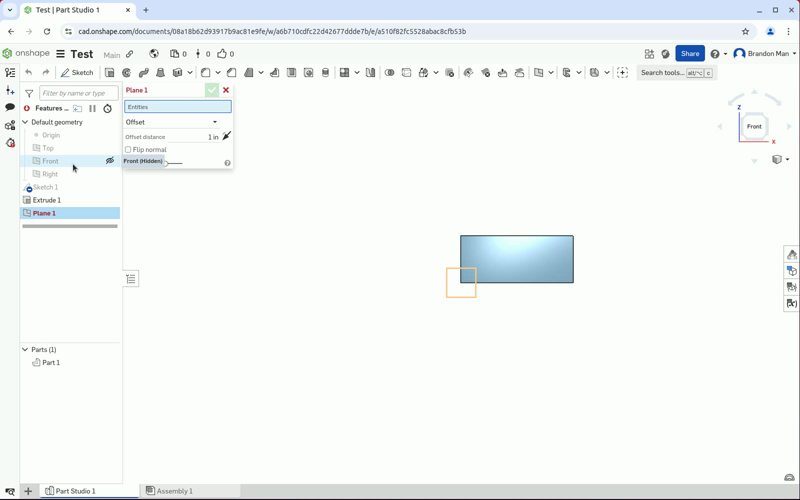
click(73, 163)
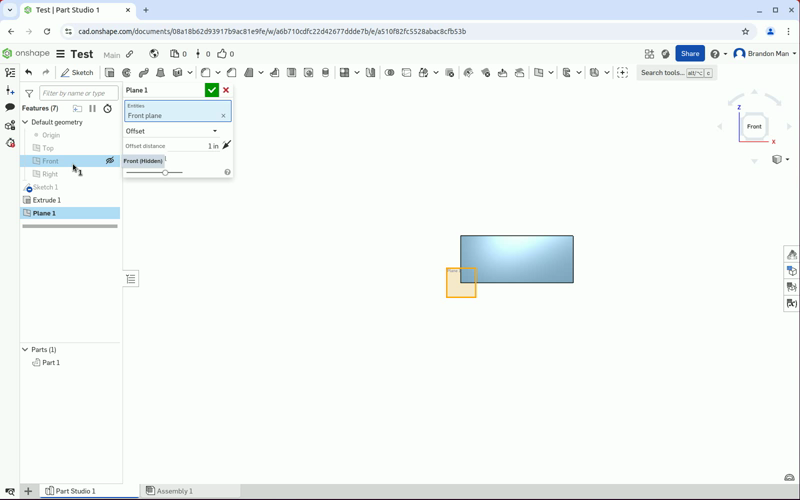
key(tab, 2)
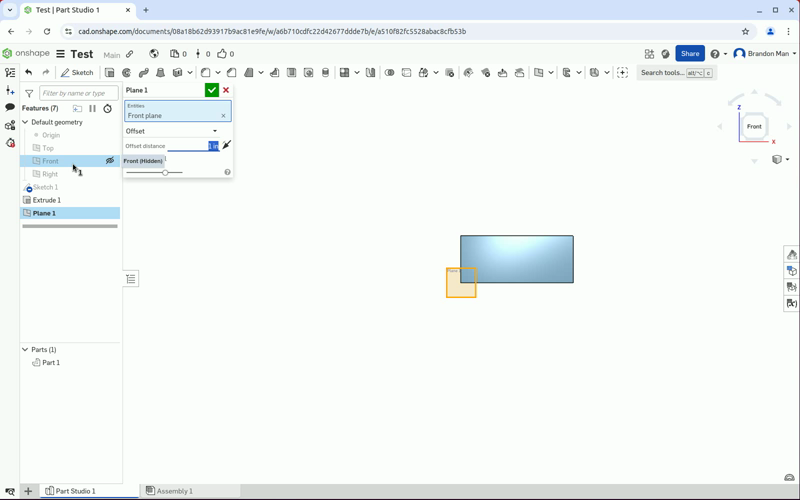
text(1.695)
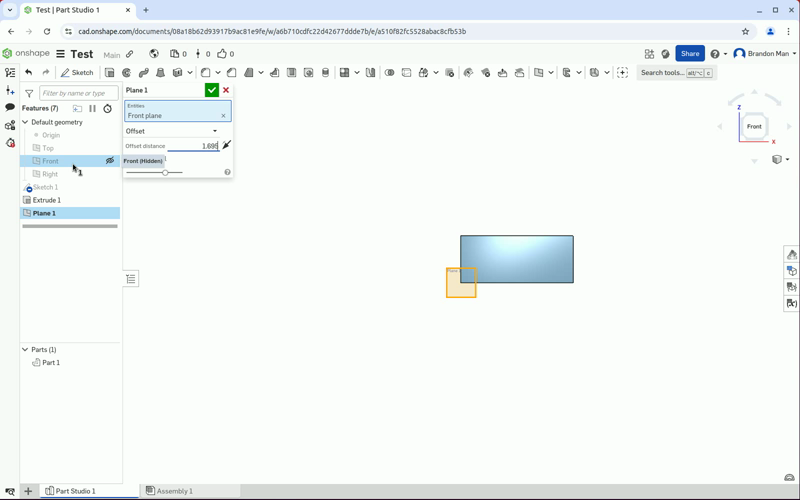
key(enter, 2)
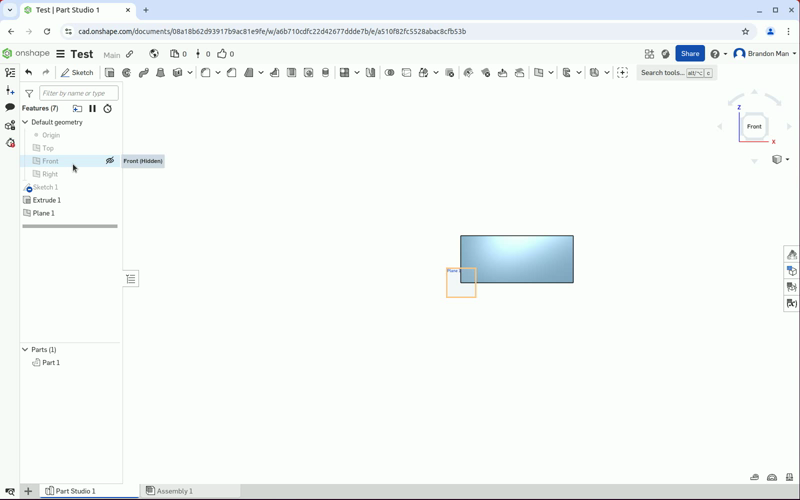
key(shift+s)
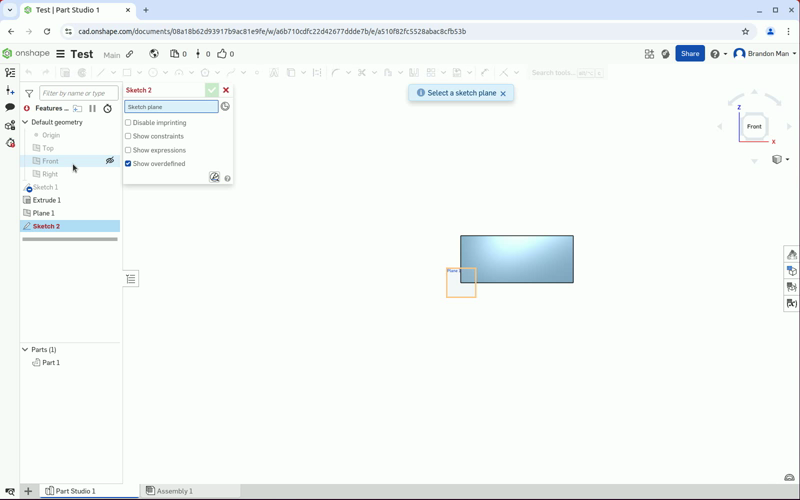
mouse_move(73, 215)
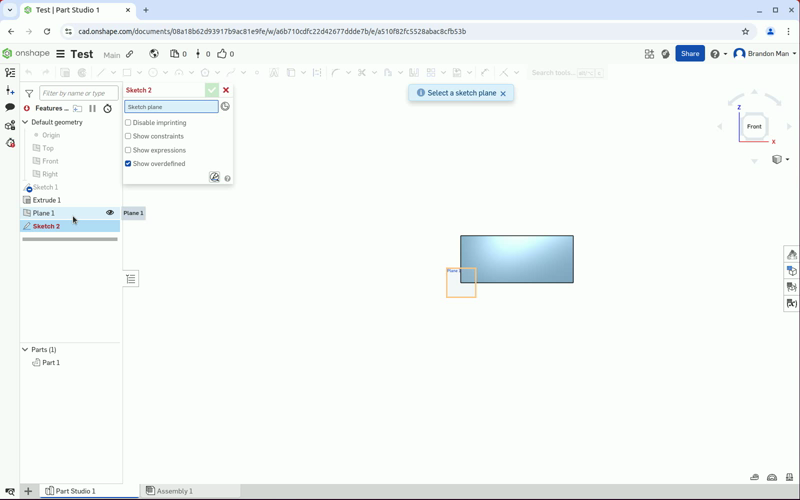
click(73, 215)
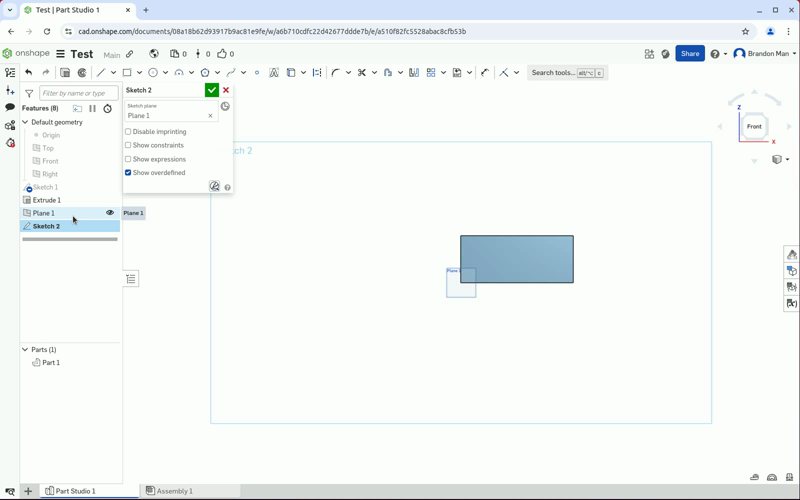
mouse_move(73, 352)
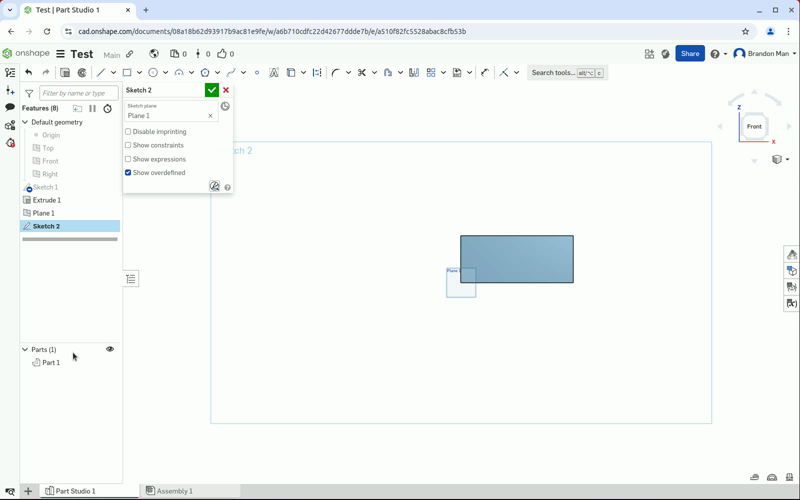
key(y)
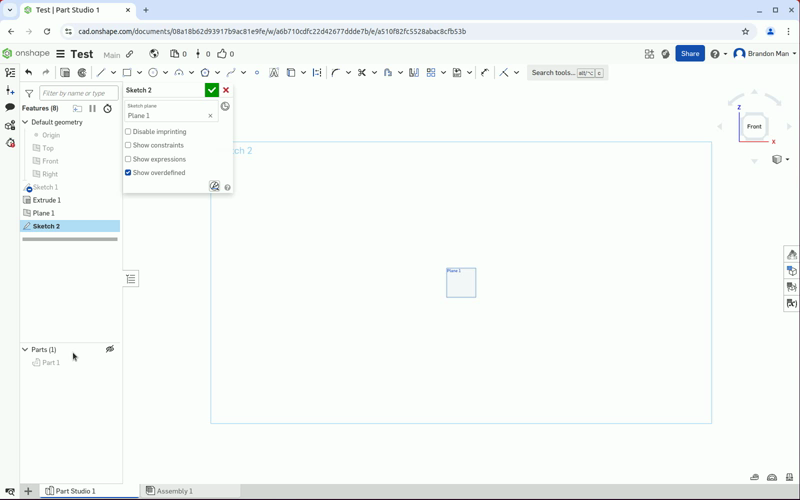
key(c)
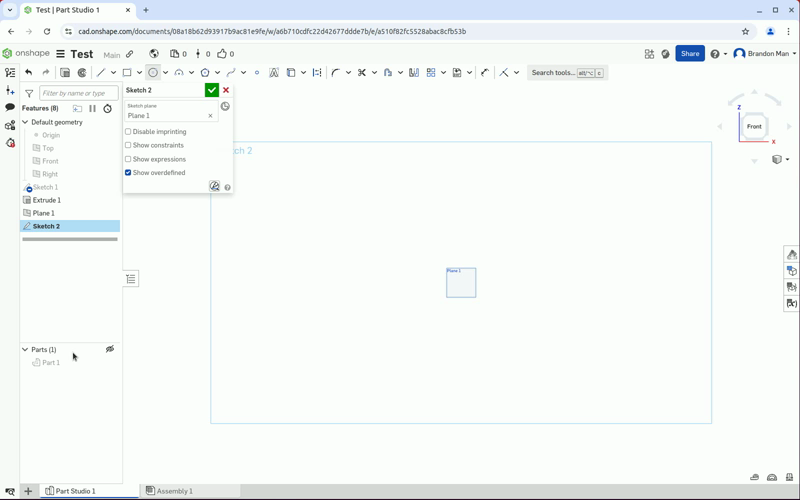
key_down(shift)
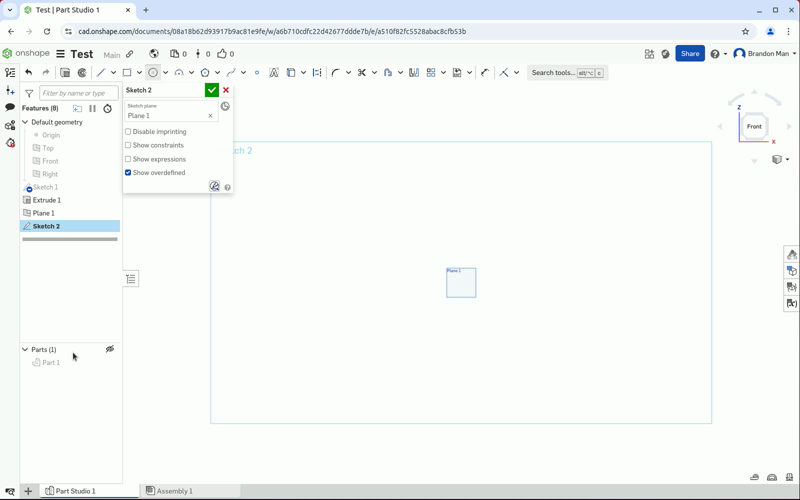
mouse_move(554, 261)
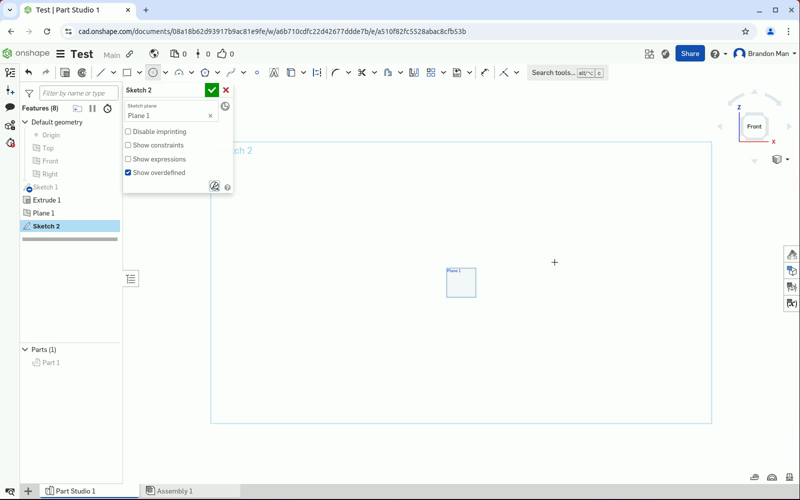
click(554, 261)
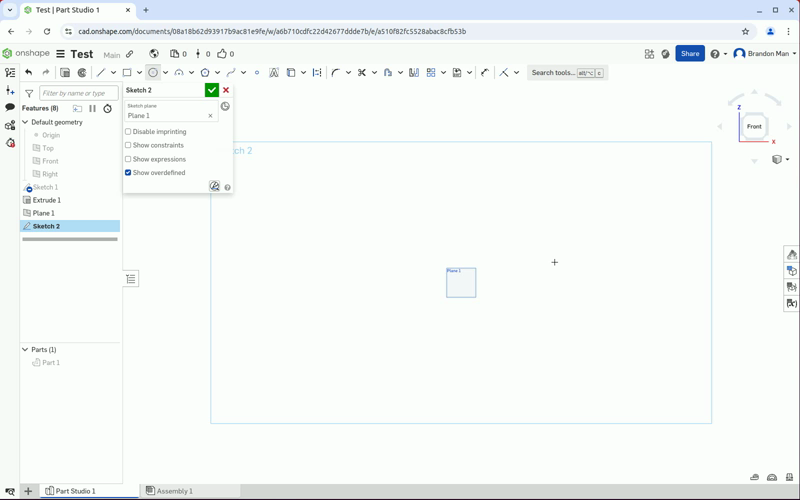
key_up(shift)
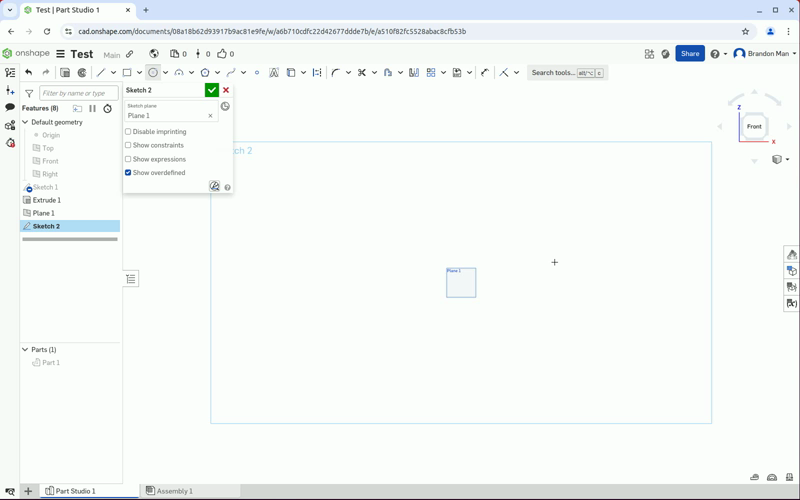
mouse_move(571, 261)
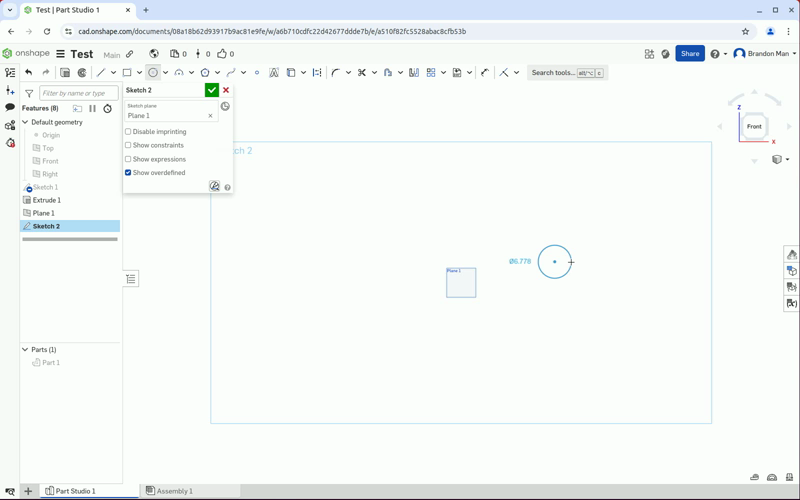
click(571, 261)
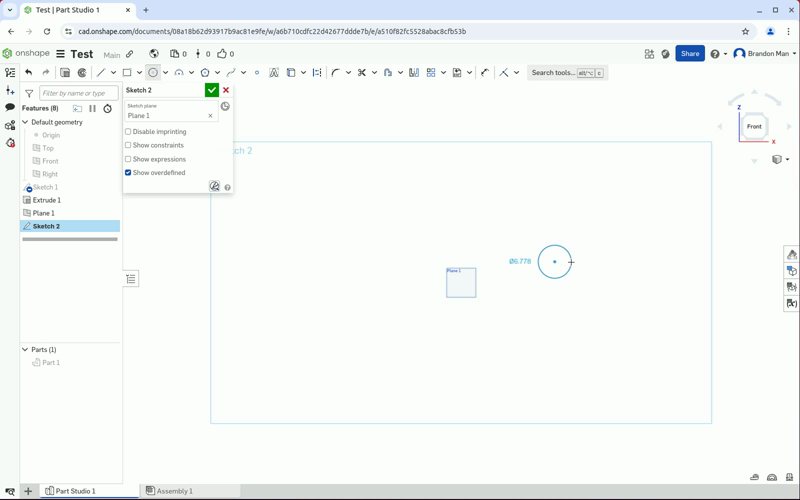
key(esc)
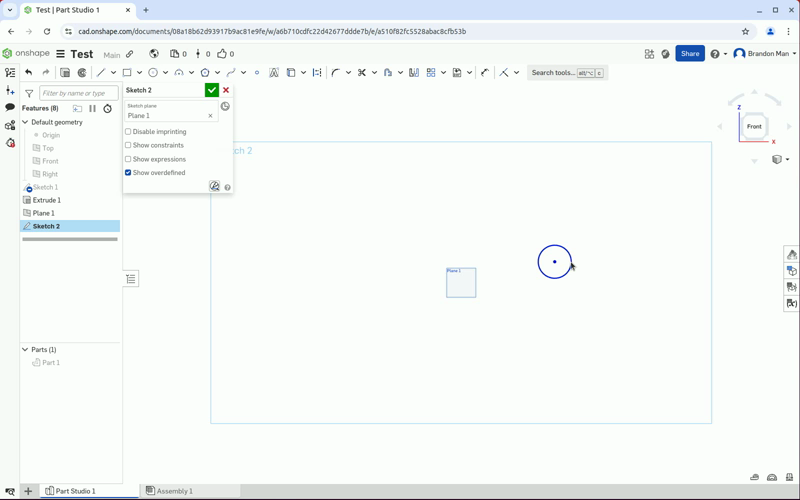
mouse_move(544, 262)
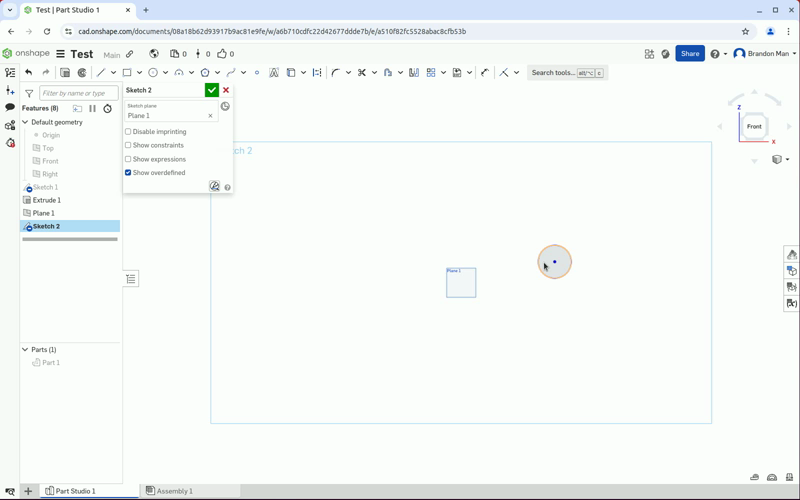
scroll(6)
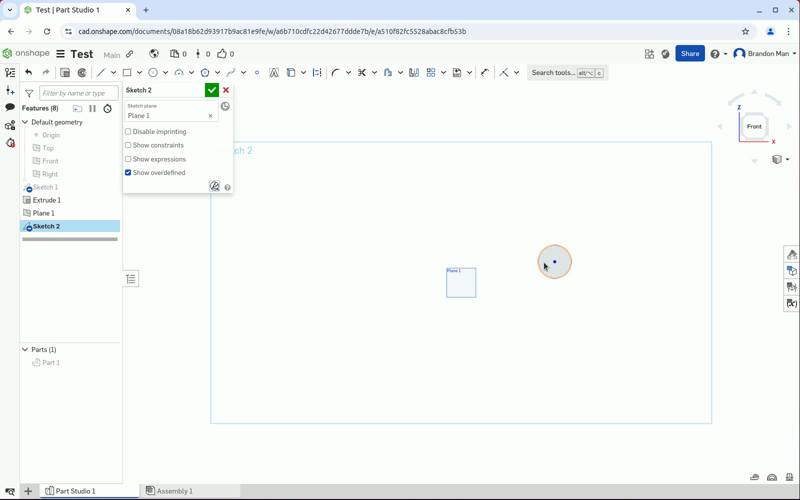
scroll(6)
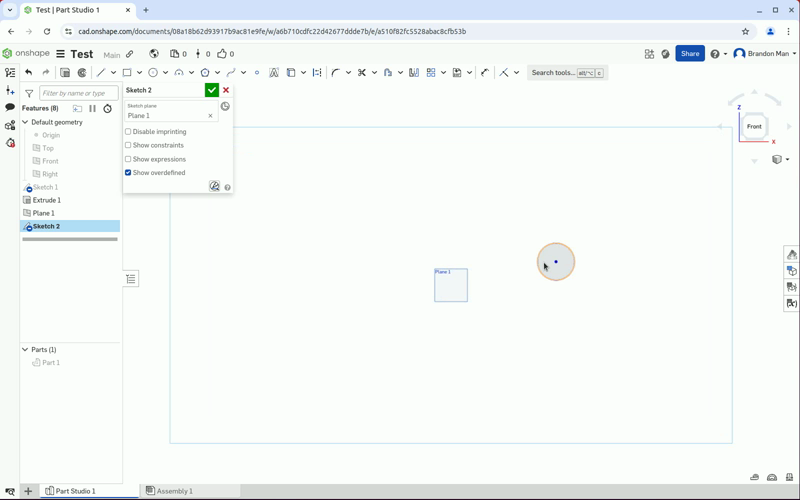
scroll(6)
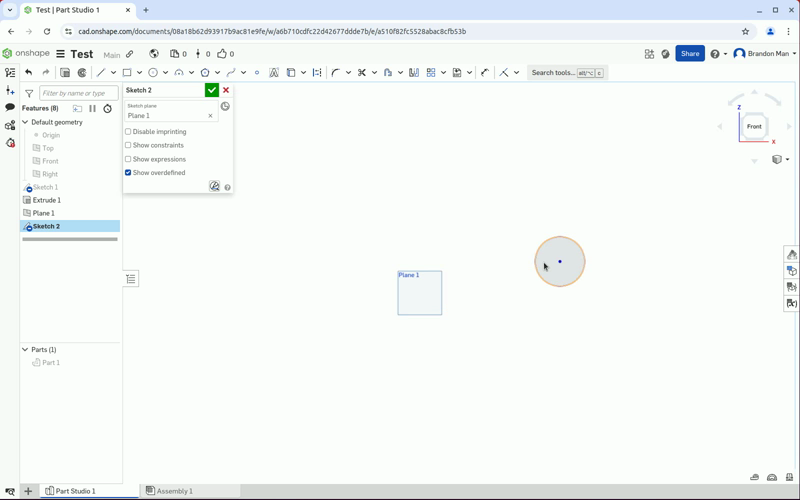
scroll(6)
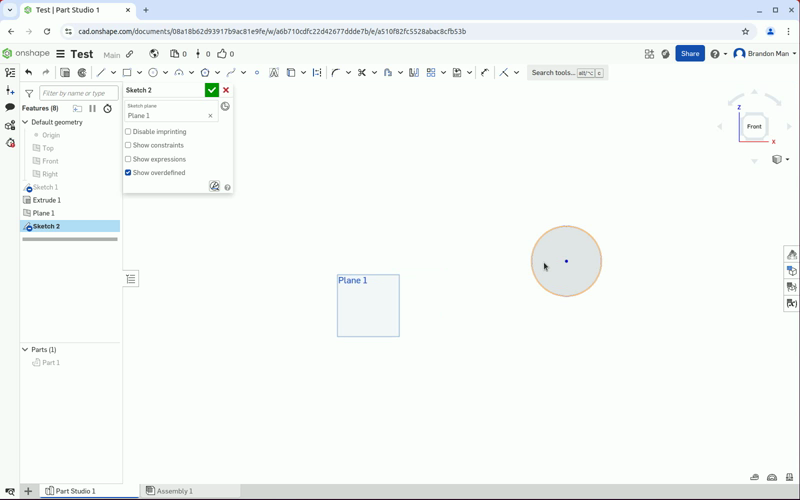
scroll(6)
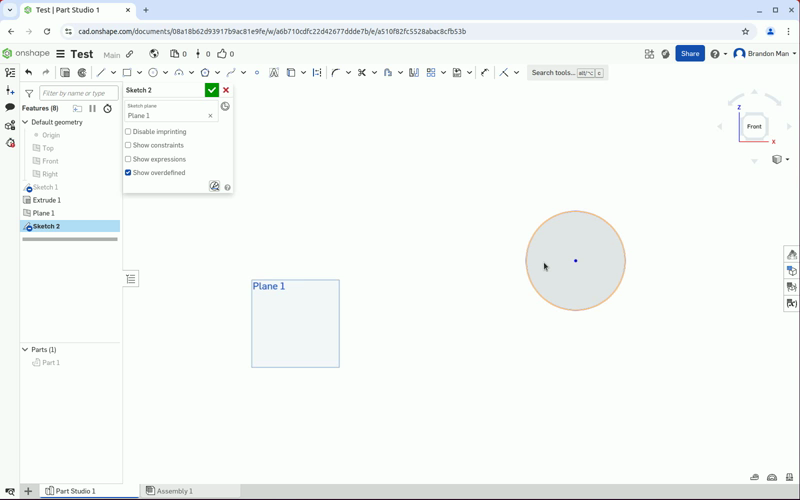
scroll(6)
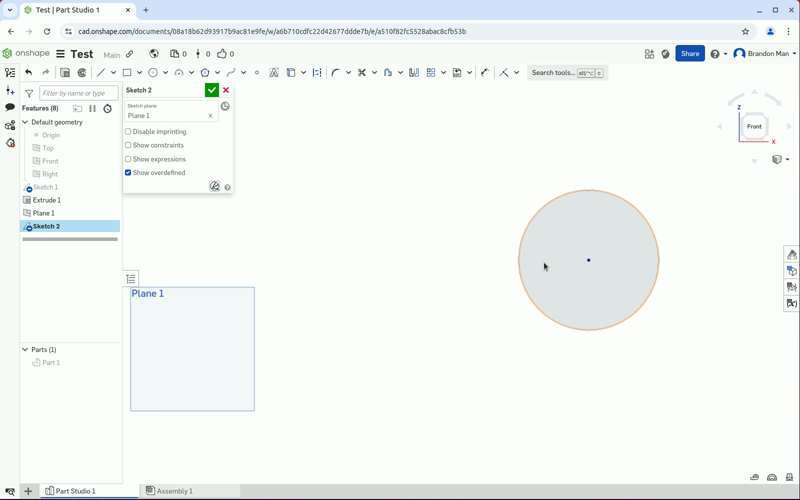
scroll(6)
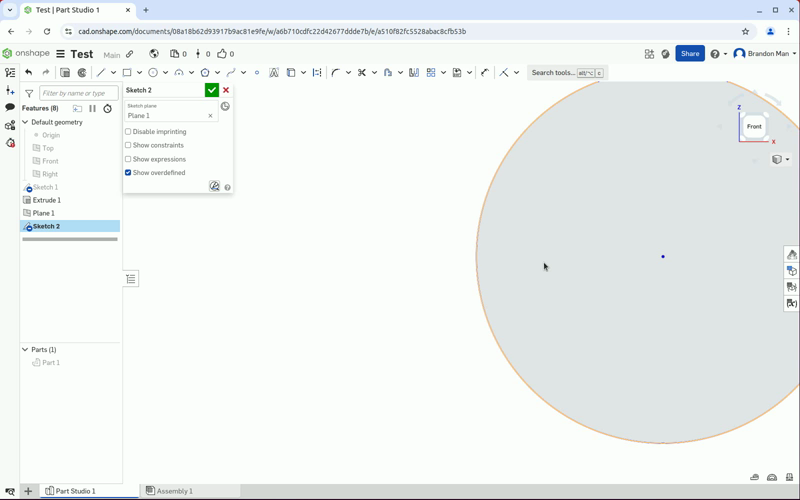
click(544, 262)
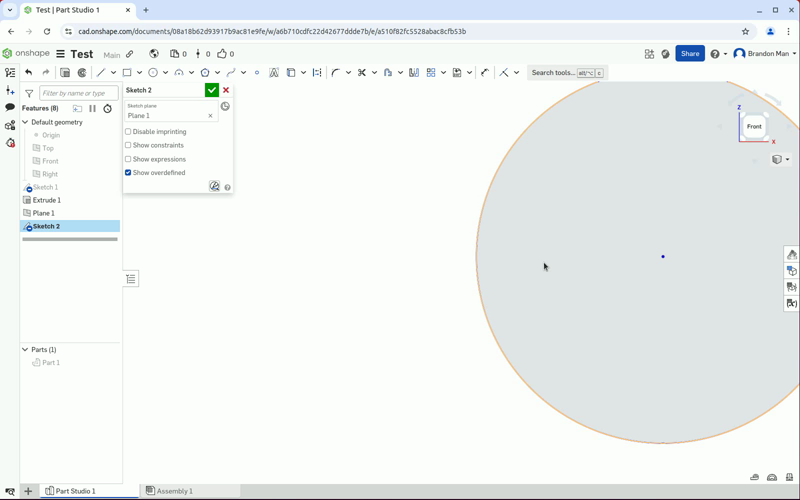
scroll(-6)
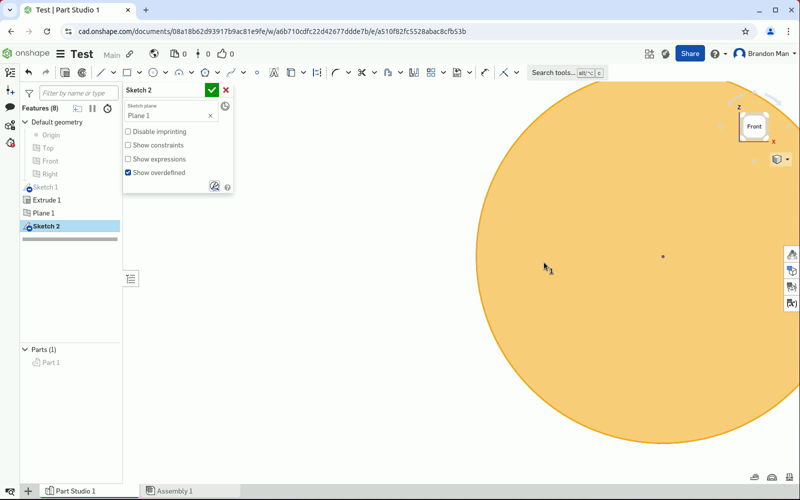
scroll(-6)
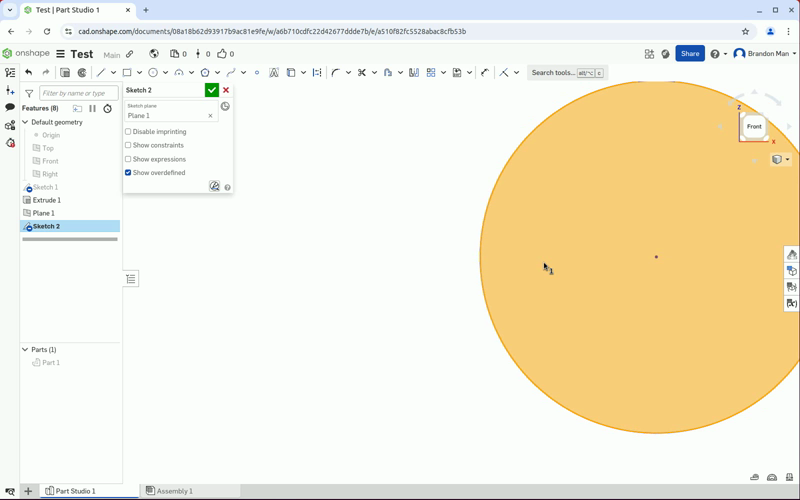
scroll(-6)
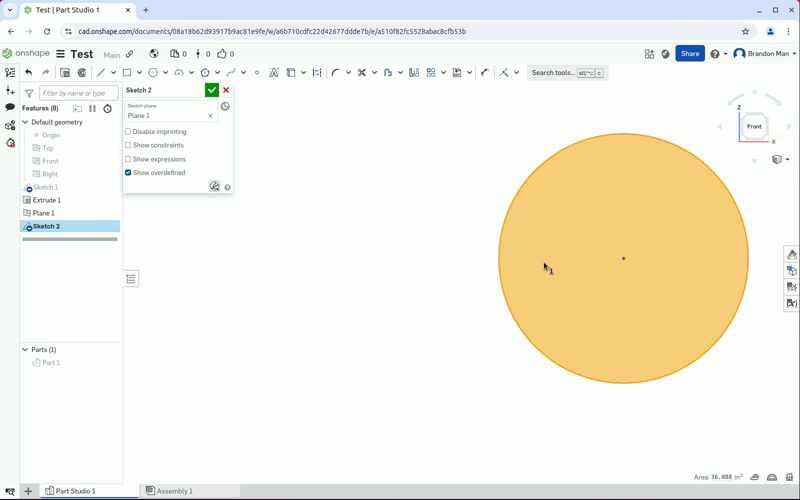
scroll(-6)
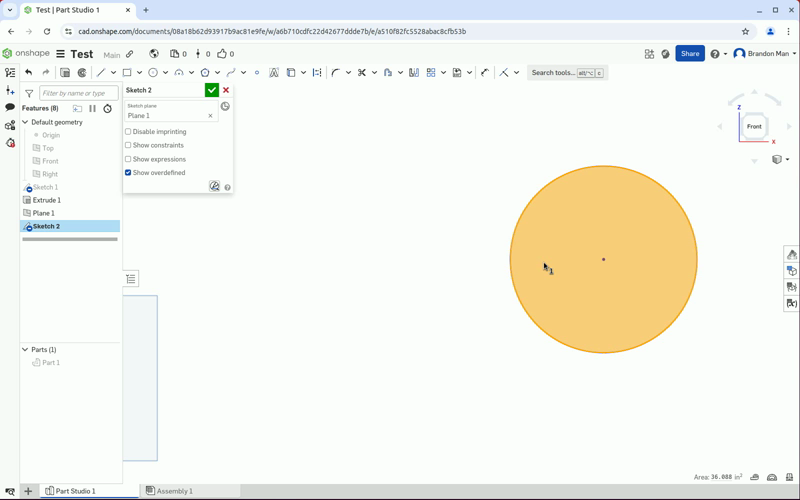
scroll(-6)
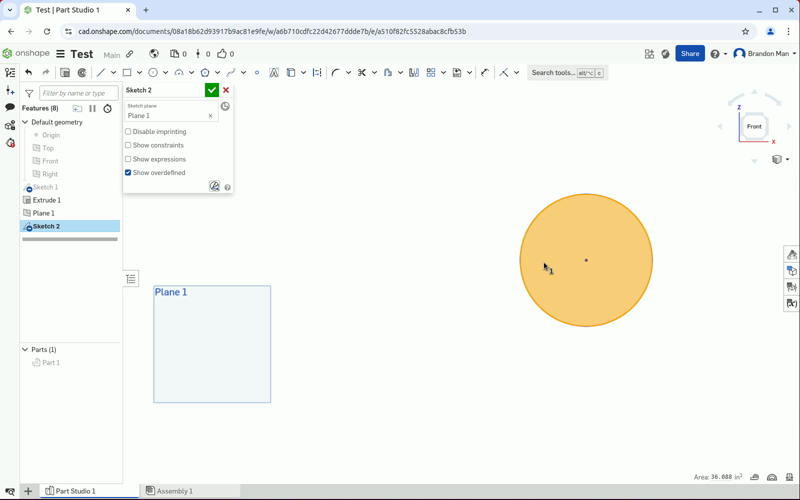
scroll(-6)
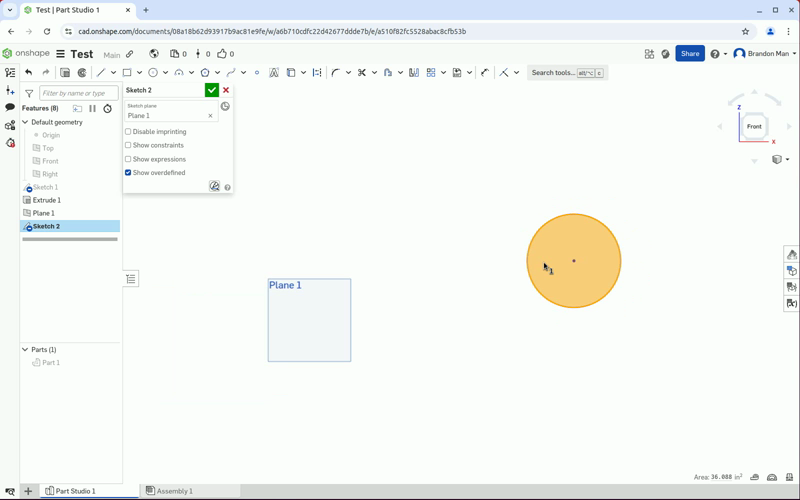
scroll(-6)
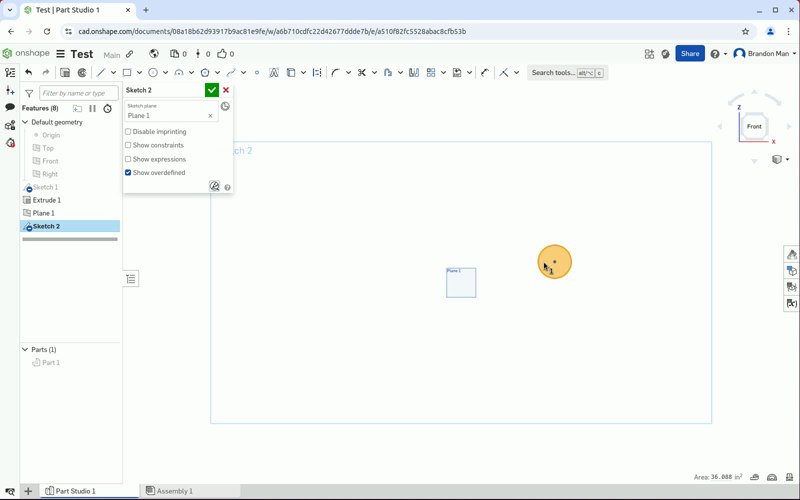
mouse_move(73, 352)
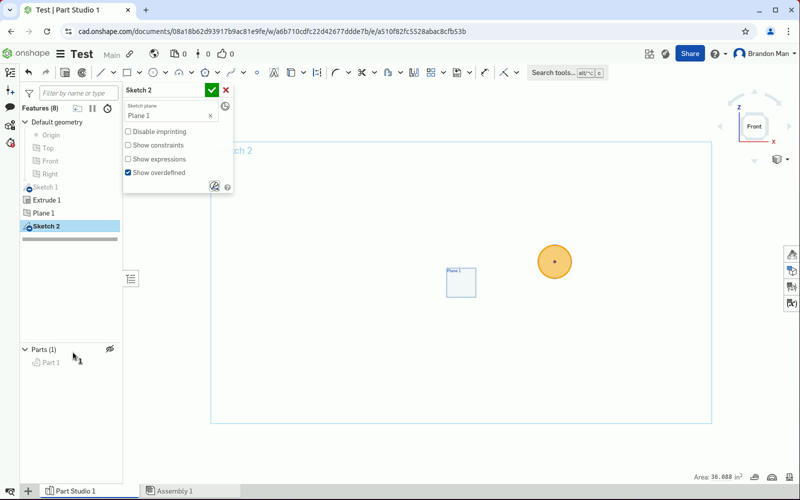
key(shift+y)
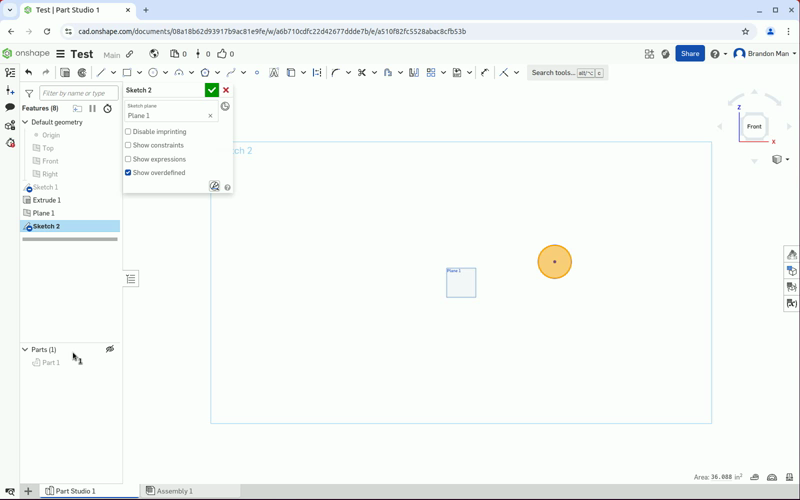
key(shift+e)
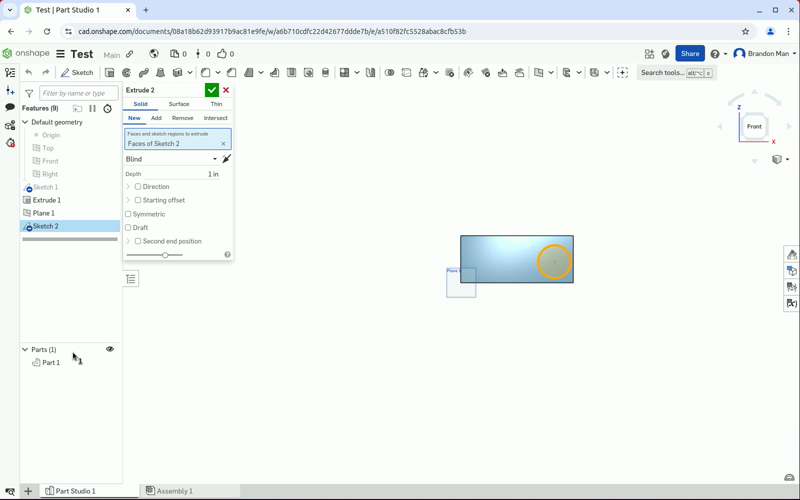
mouse_move(143, 106)
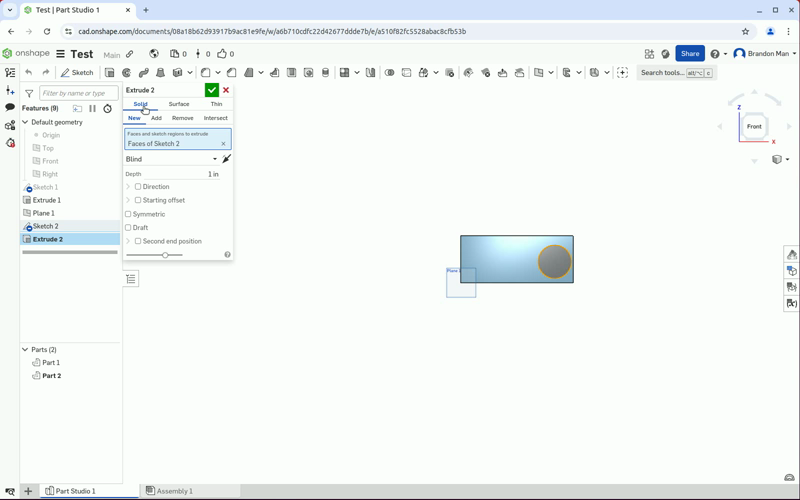
click(143, 106)
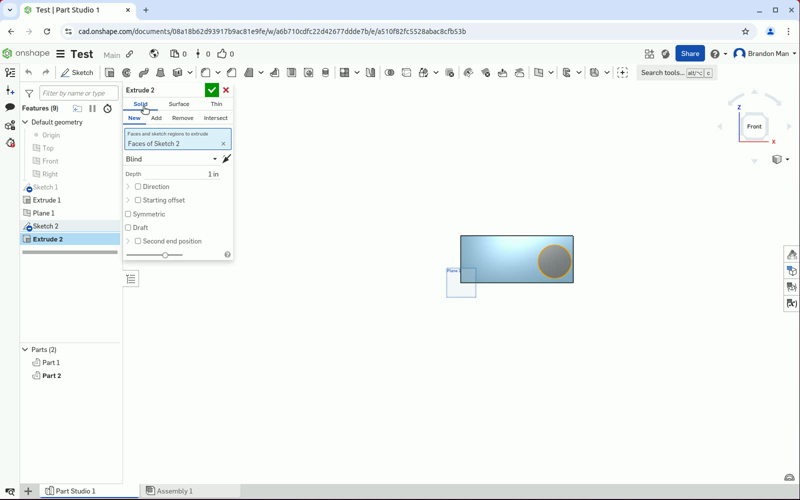
mouse_move(186, 120)
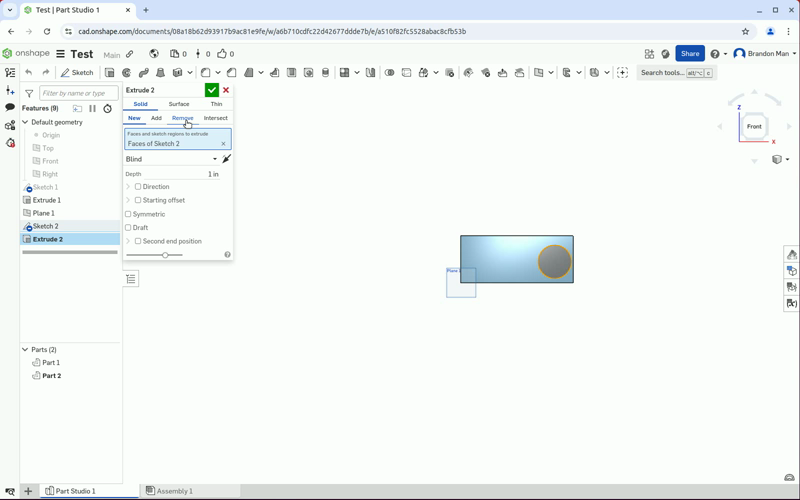
click(186, 120)
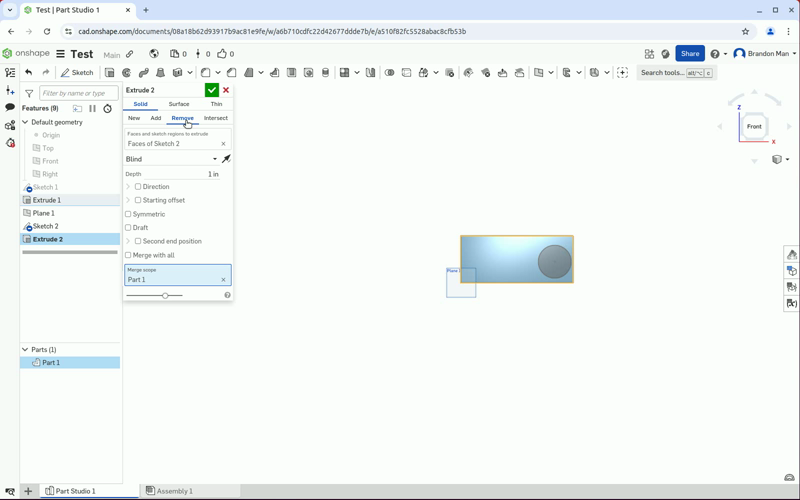
key(tab, 4)
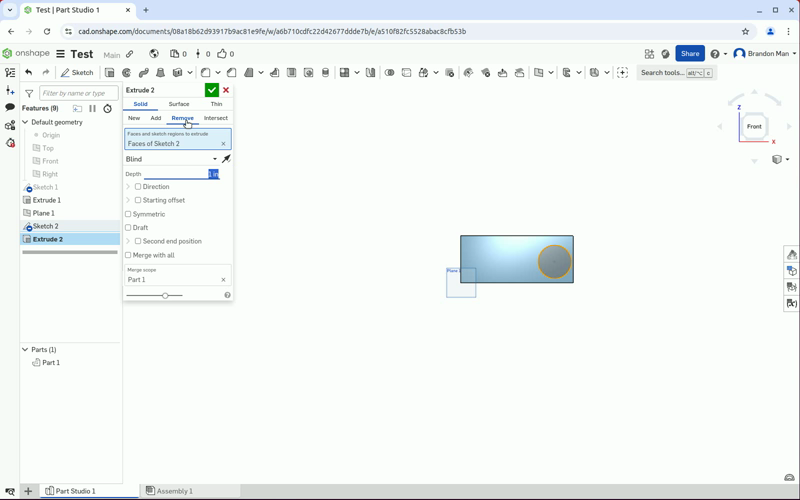
text(2.166)
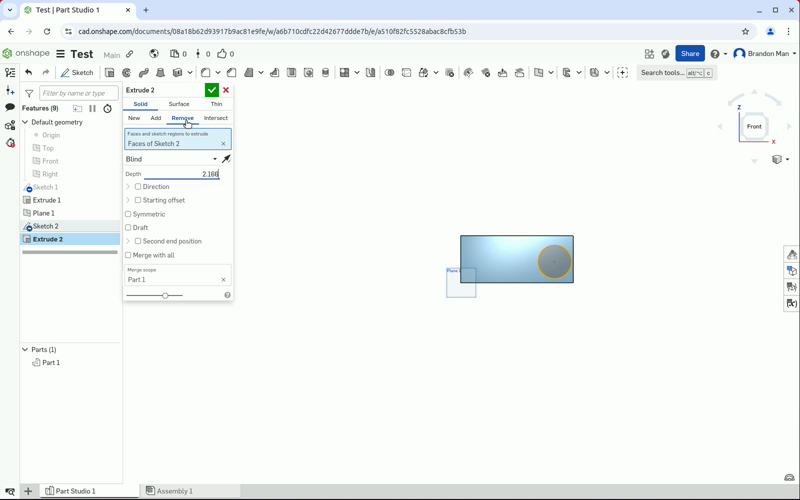
key(tab, 6)
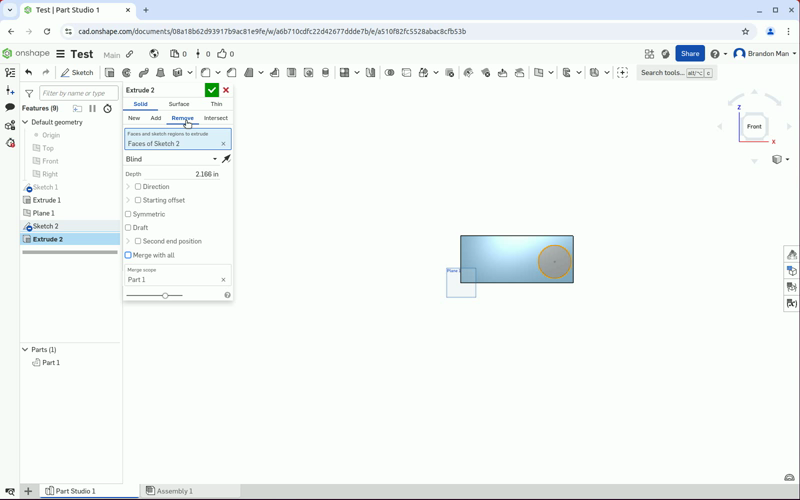
key(space)
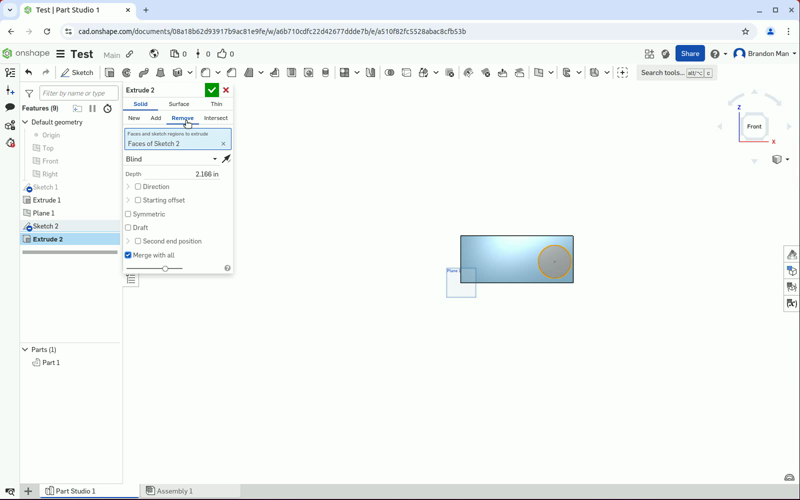
key(enter)
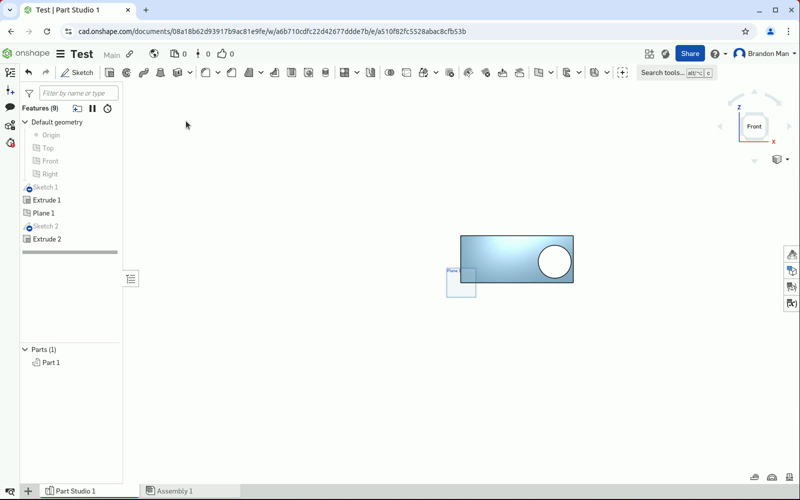
key(shift+h)
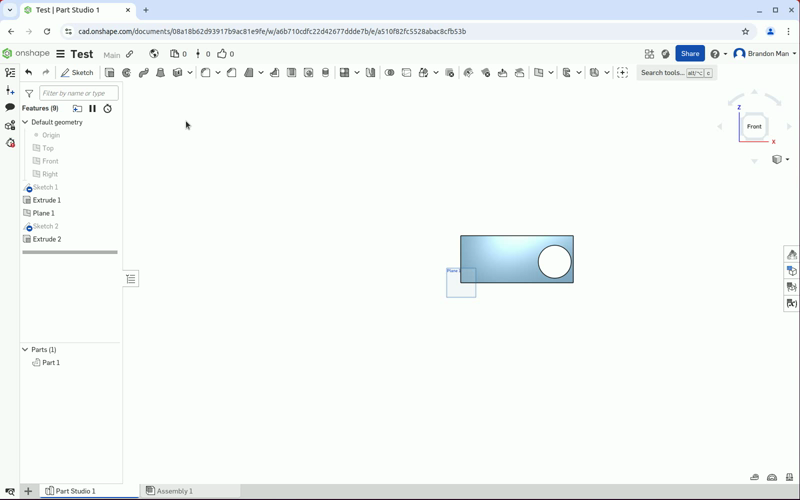
key(shift+h)
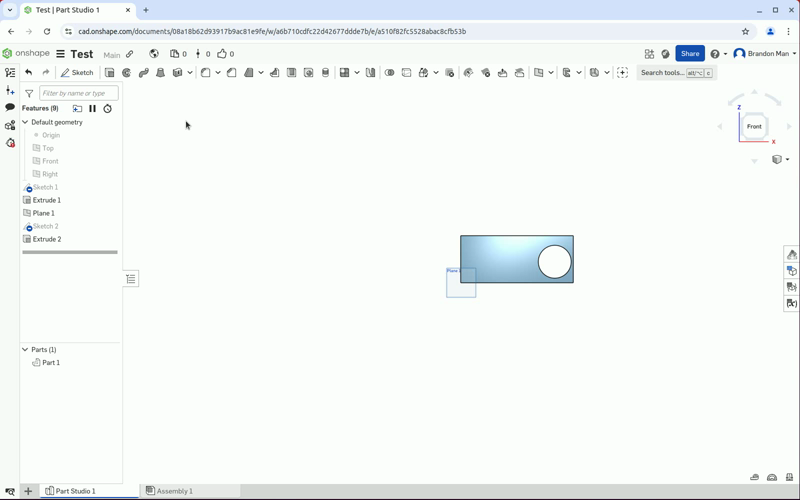
mouse_move(73, 189)
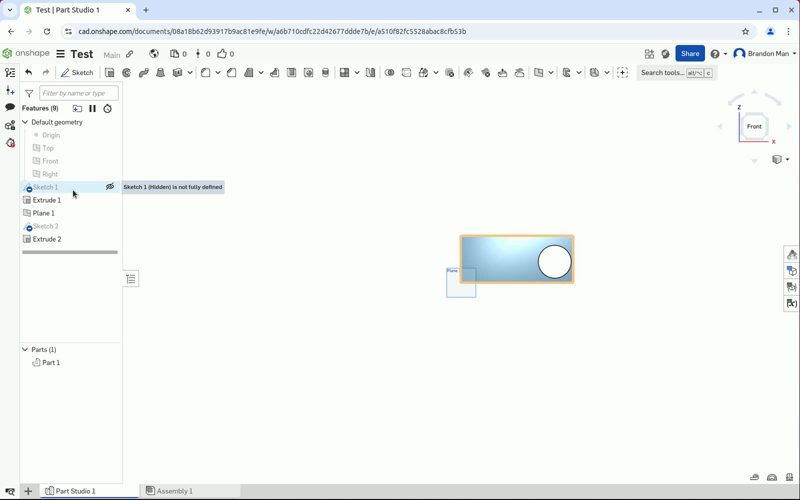
click(73, 189)
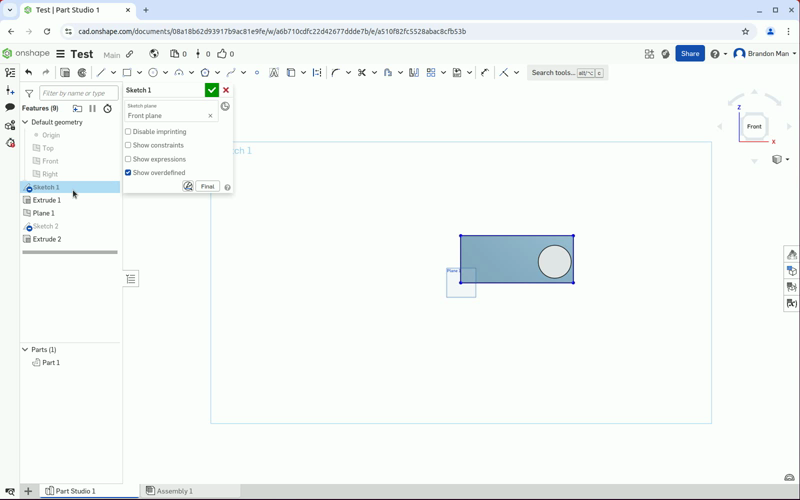
mouse_move(229, 92)
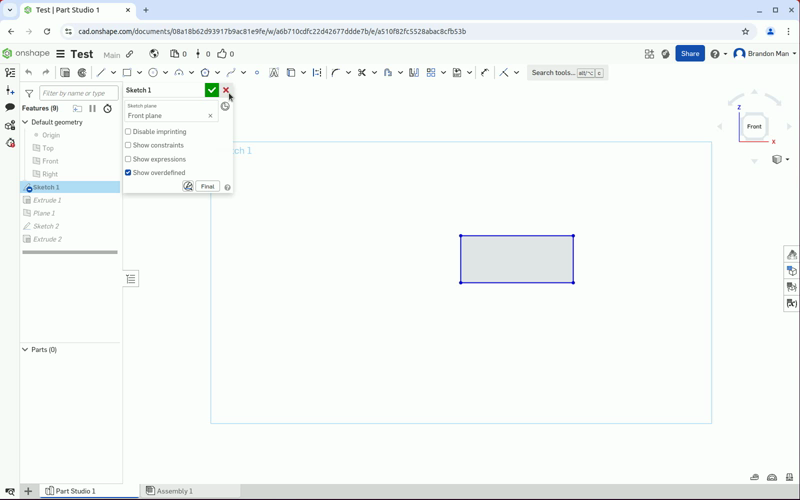
click(229, 92)
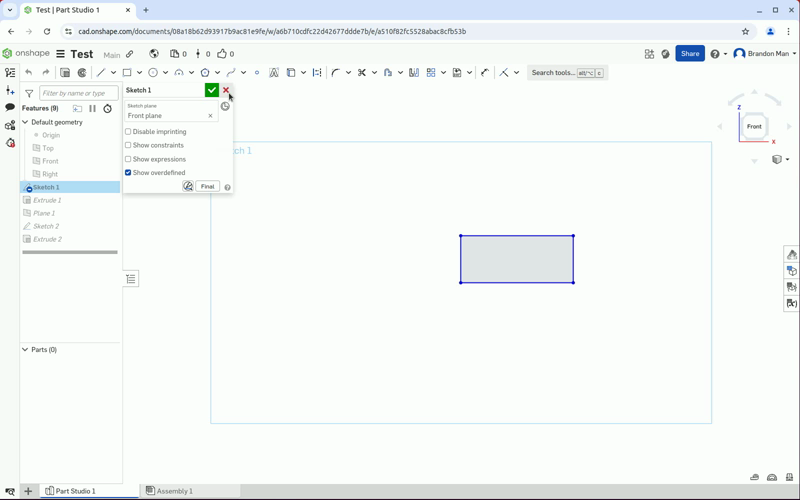
key(shift+s)
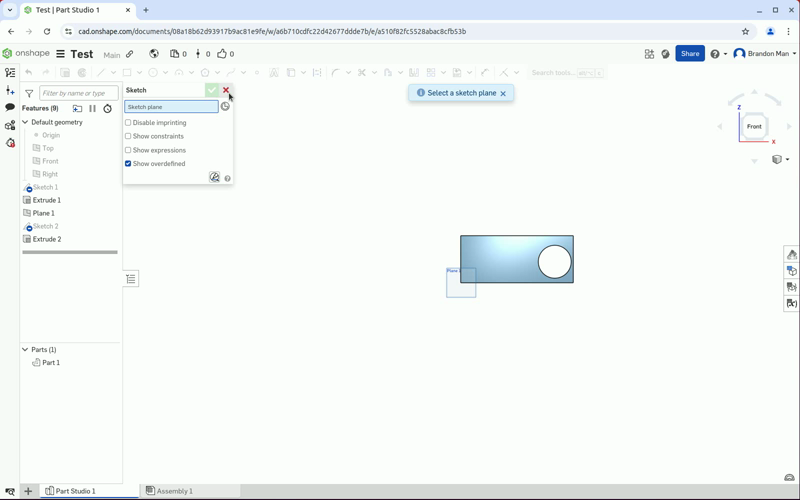
mouse_move(73, 215)
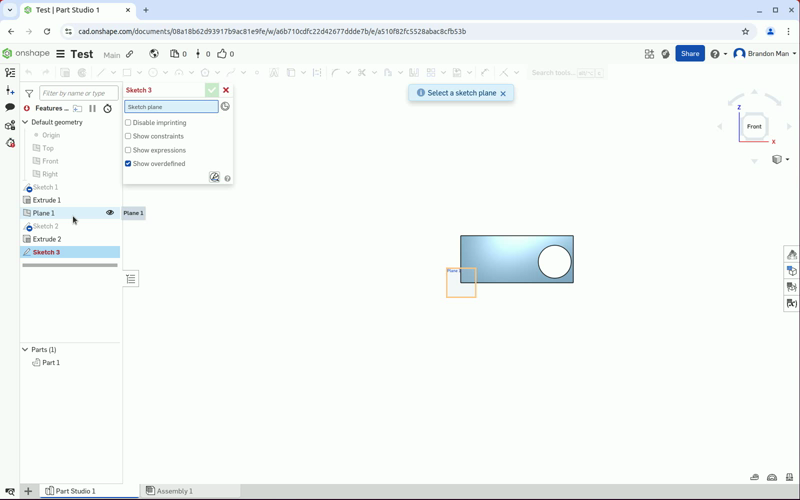
click(73, 215)
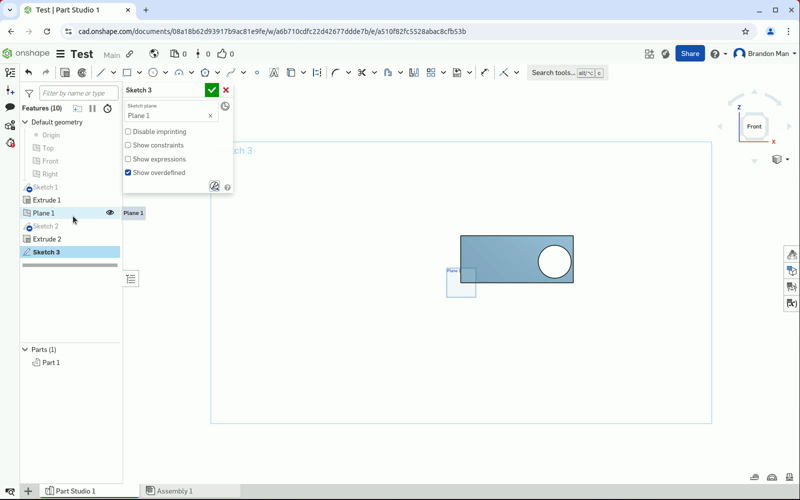
mouse_move(73, 352)
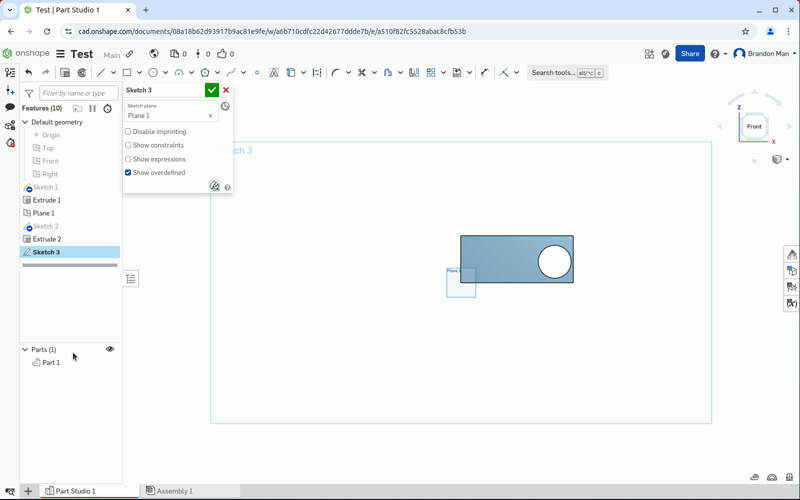
key(y)
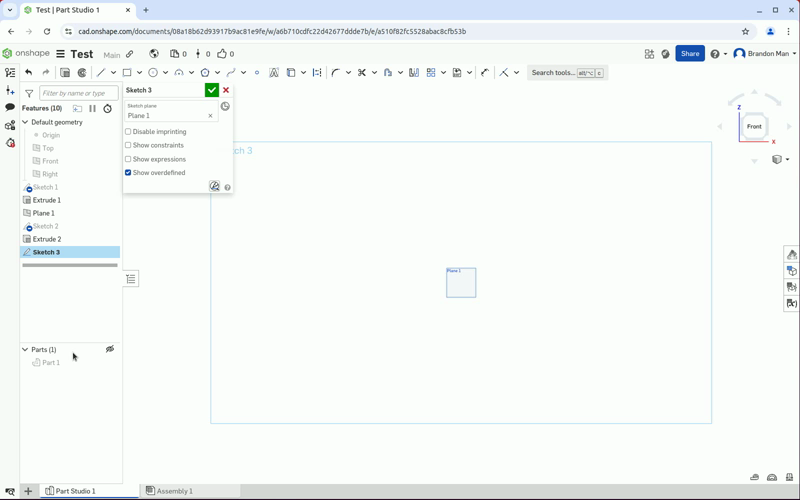
key(c)
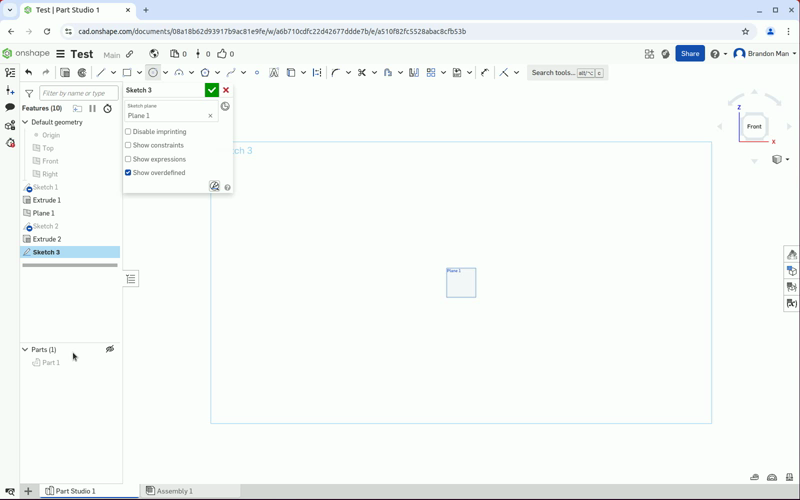
key_down(shift)
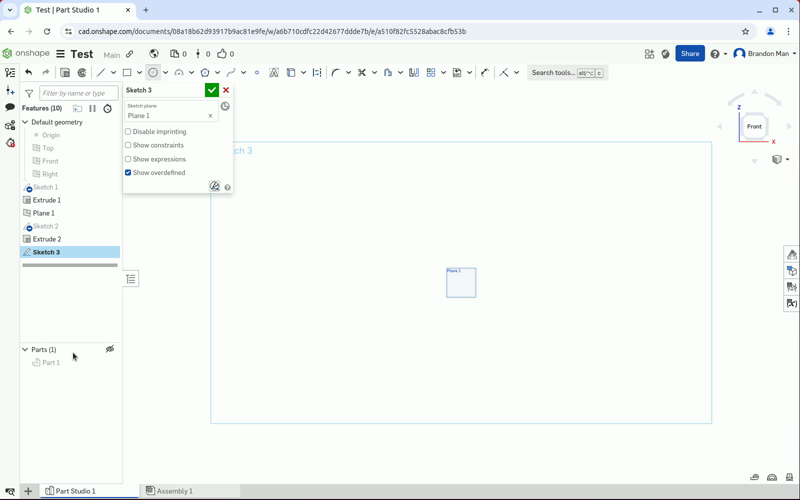
mouse_move(480, 261)
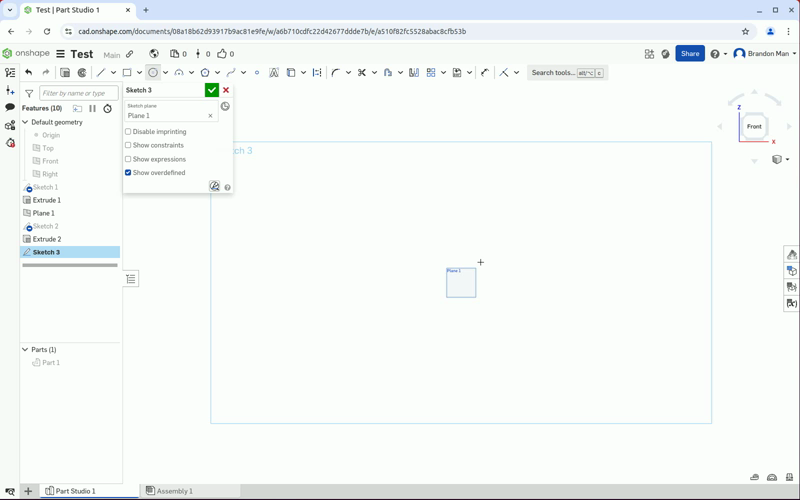
click(480, 261)
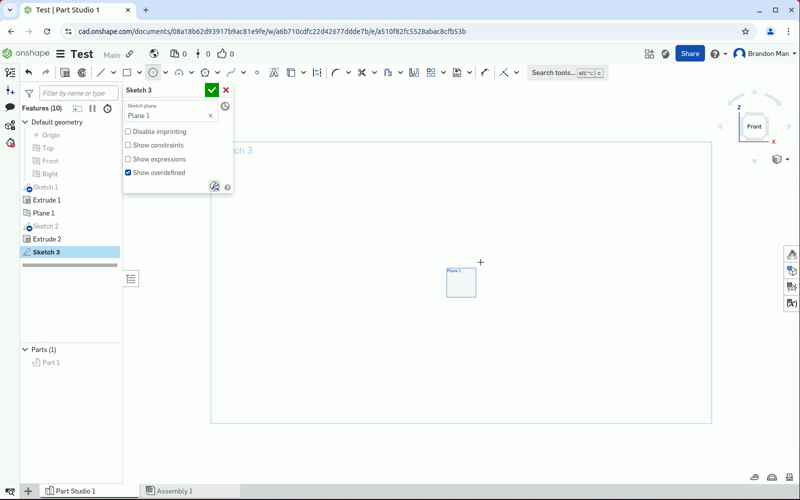
key_up(shift)
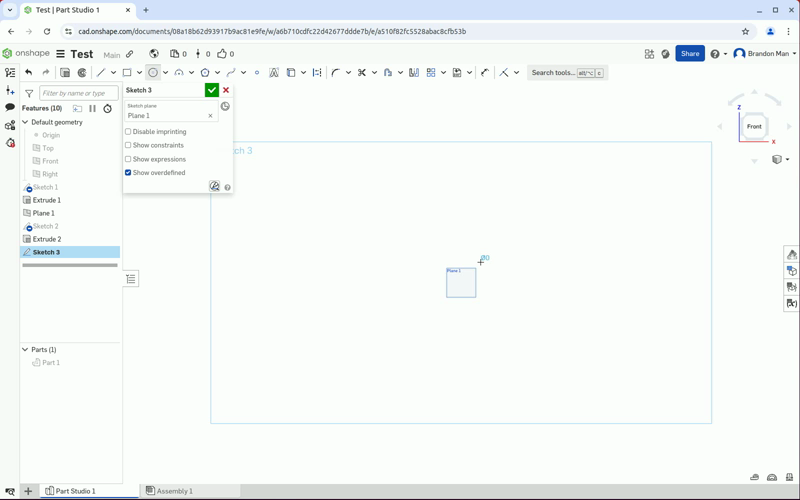
mouse_move(497, 261)
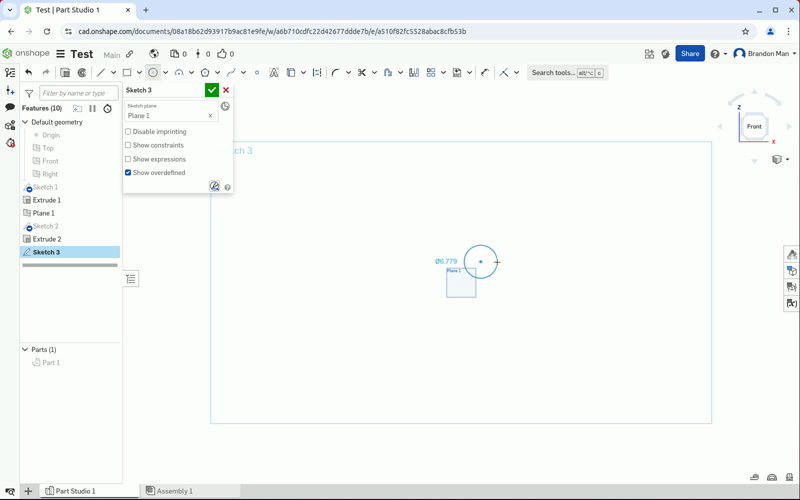
click(497, 261)
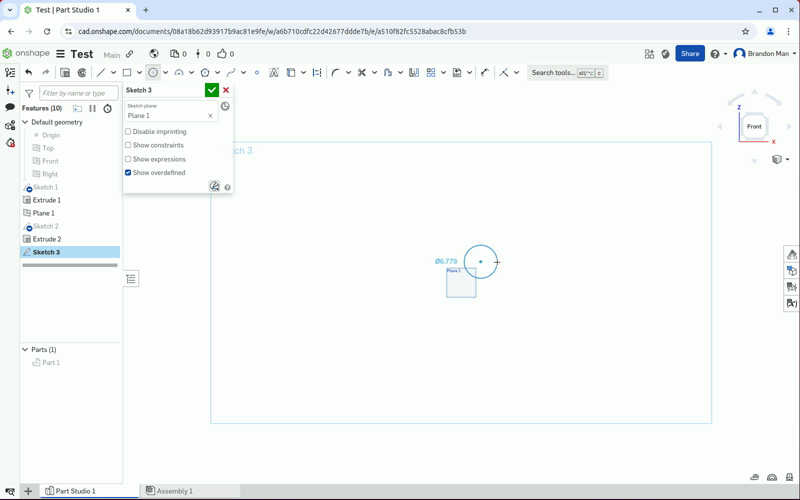
key(esc)
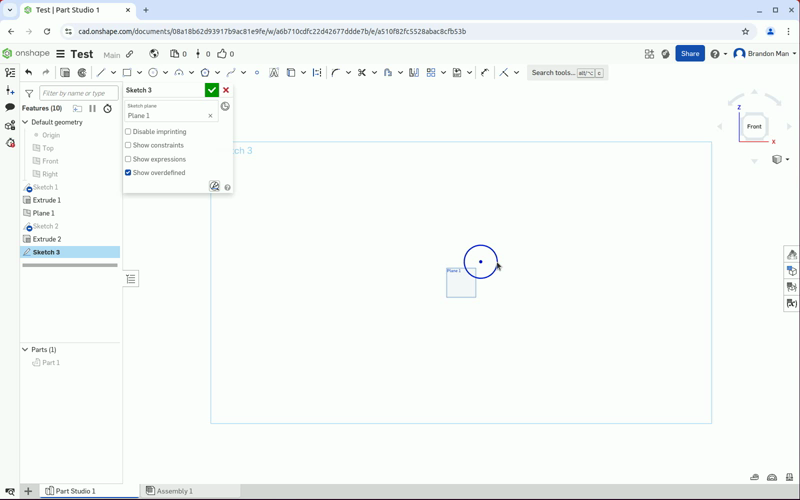
mouse_move(492, 269)
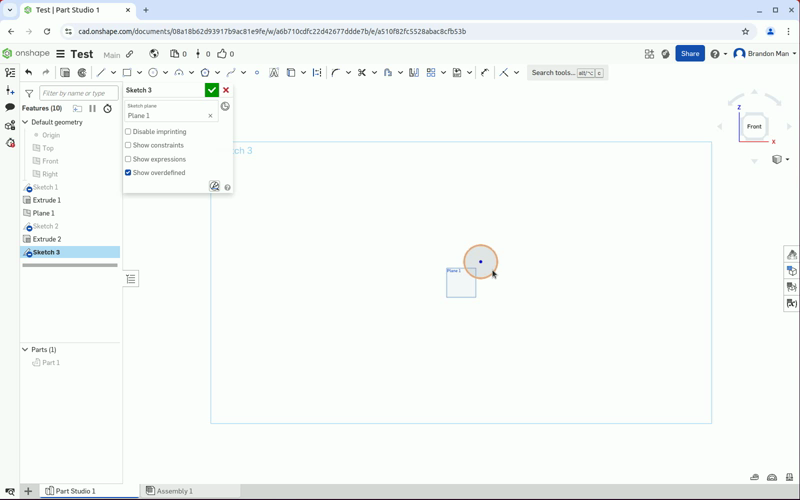
scroll(6)
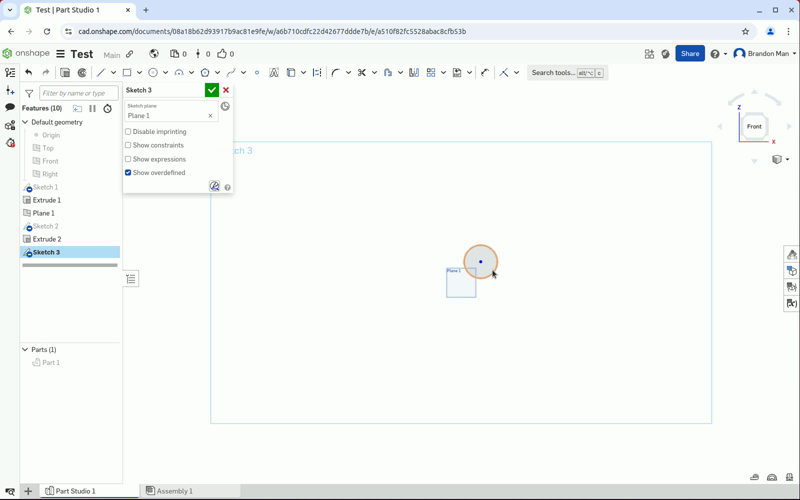
scroll(6)
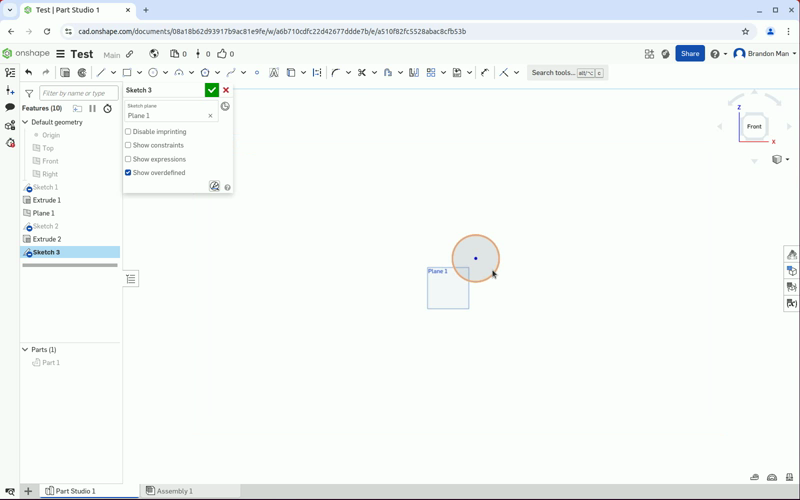
scroll(6)
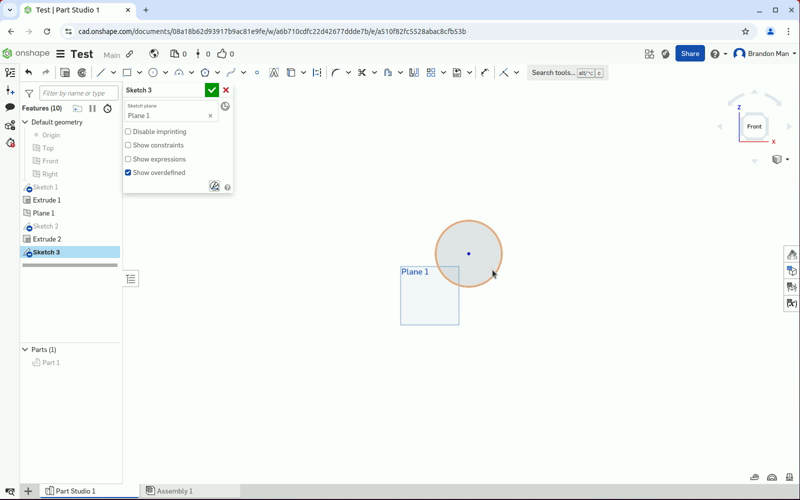
scroll(6)
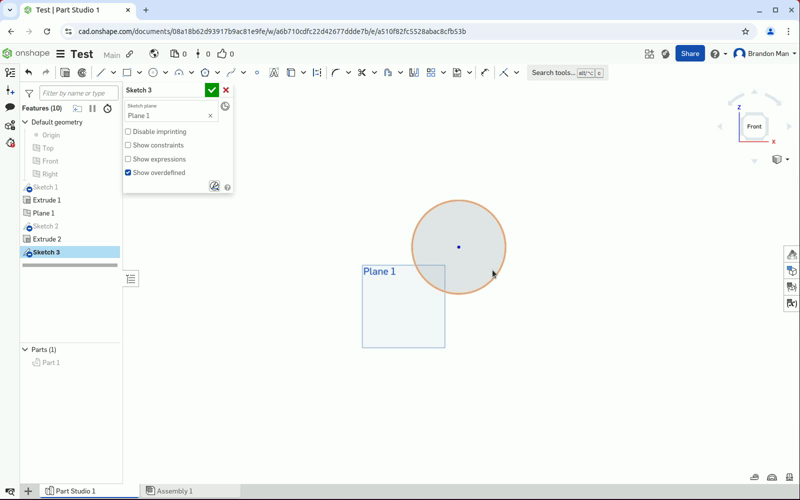
scroll(6)
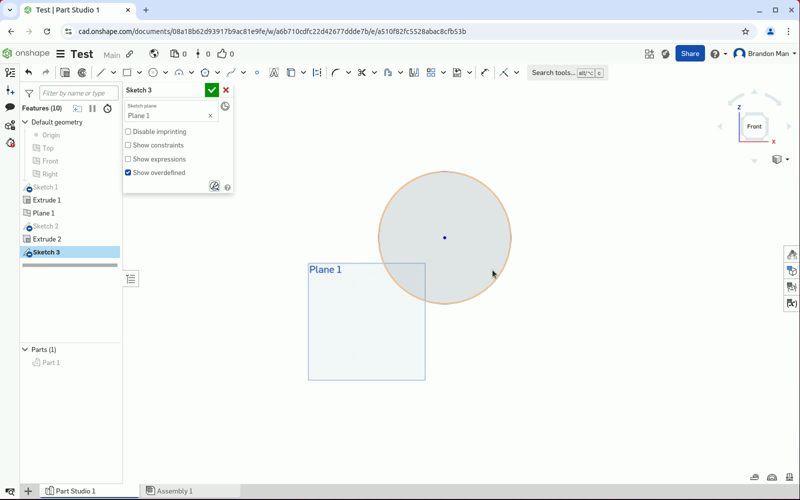
scroll(6)
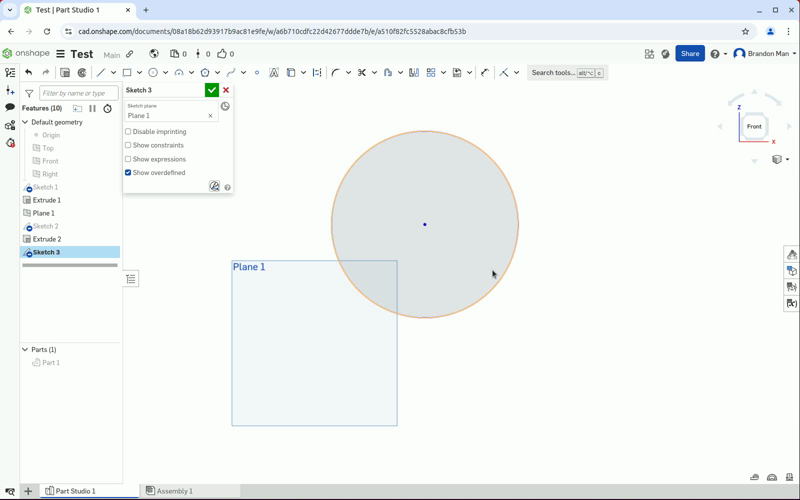
scroll(6)
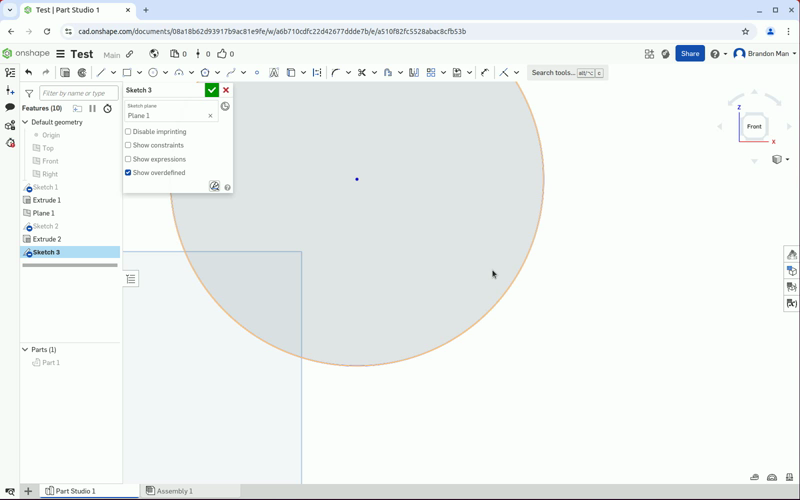
click(492, 269)
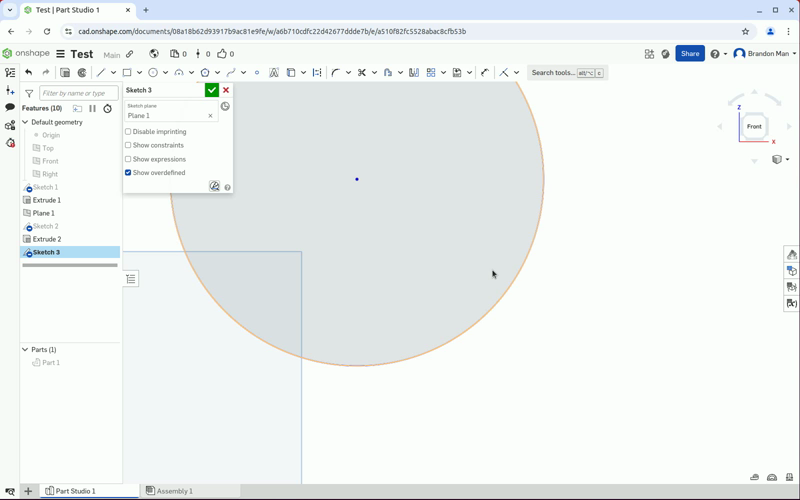
scroll(-6)
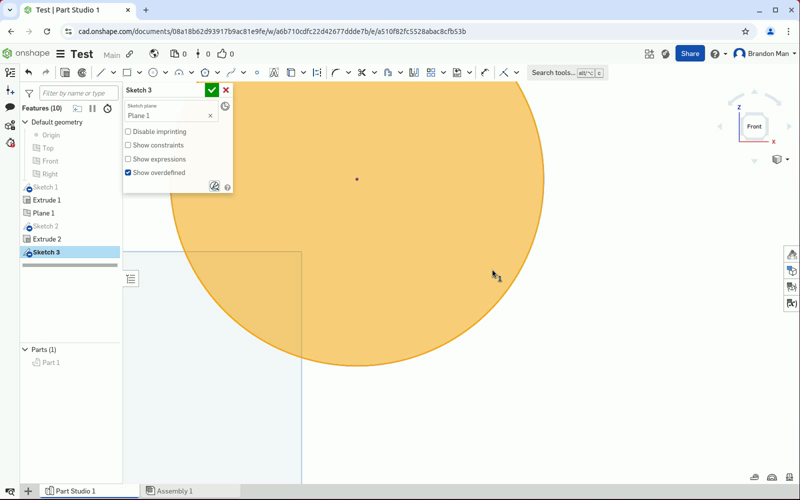
scroll(-6)
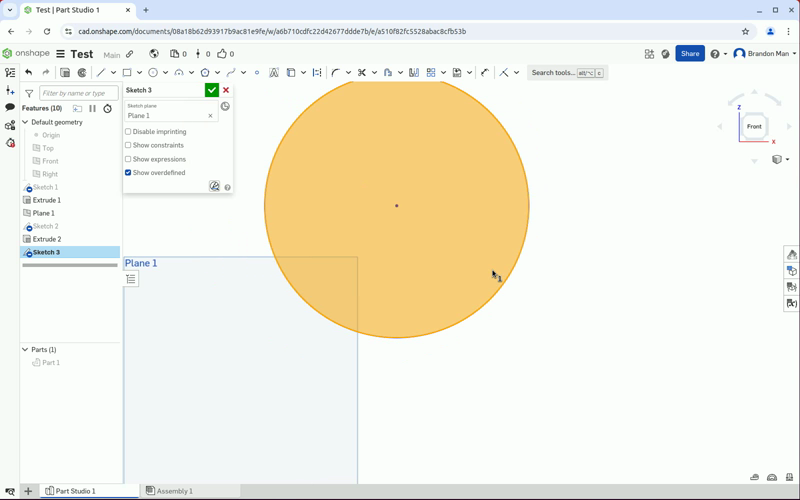
scroll(-6)
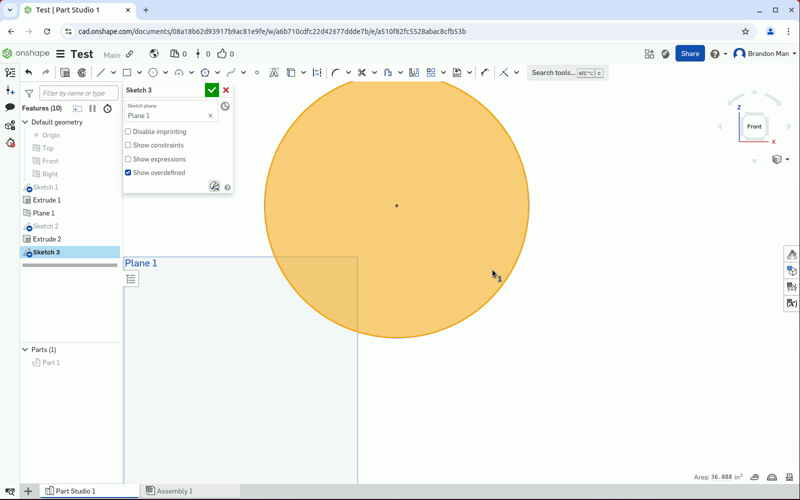
scroll(-6)
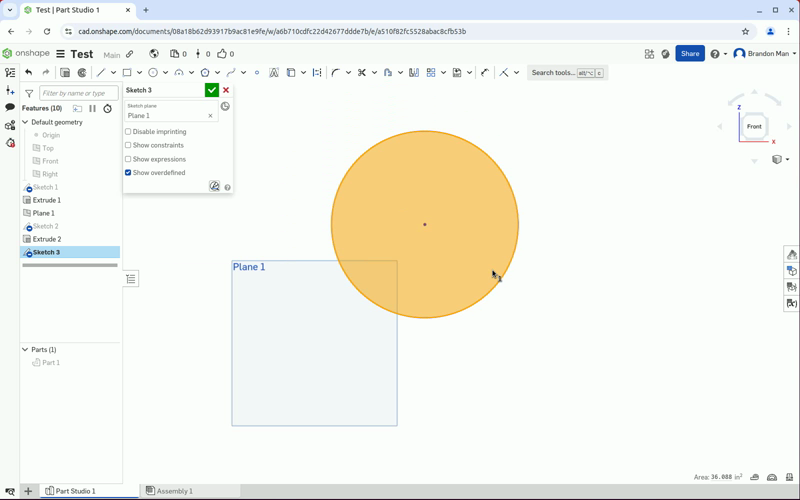
scroll(-6)
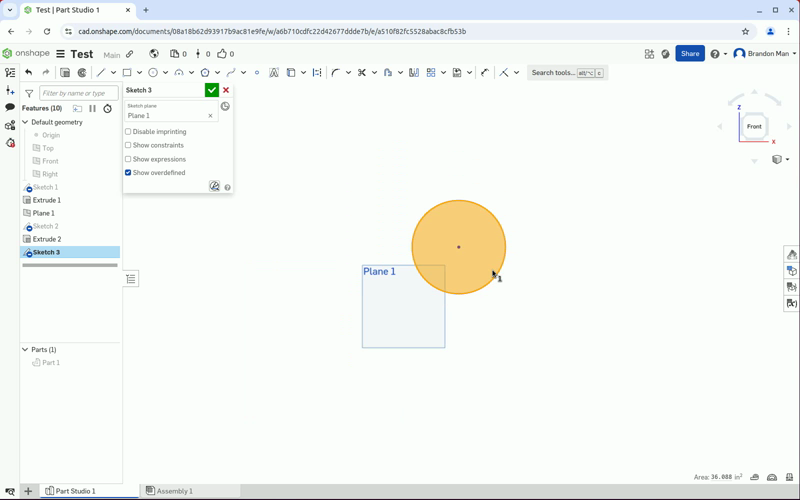
scroll(-6)
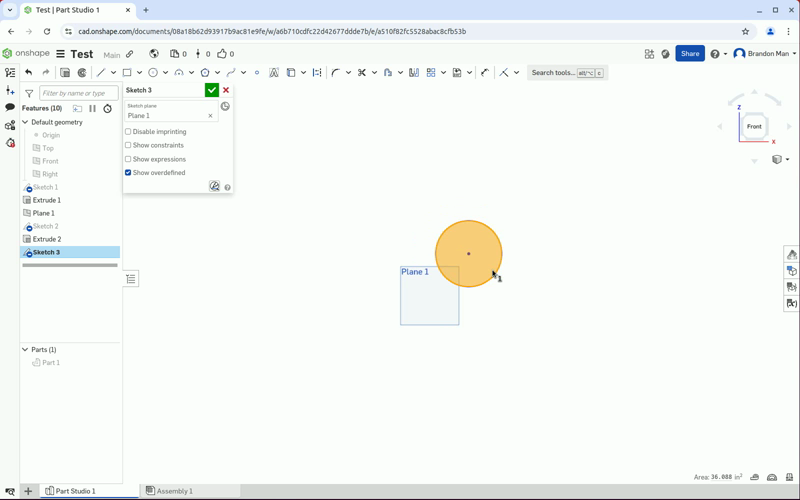
scroll(-6)
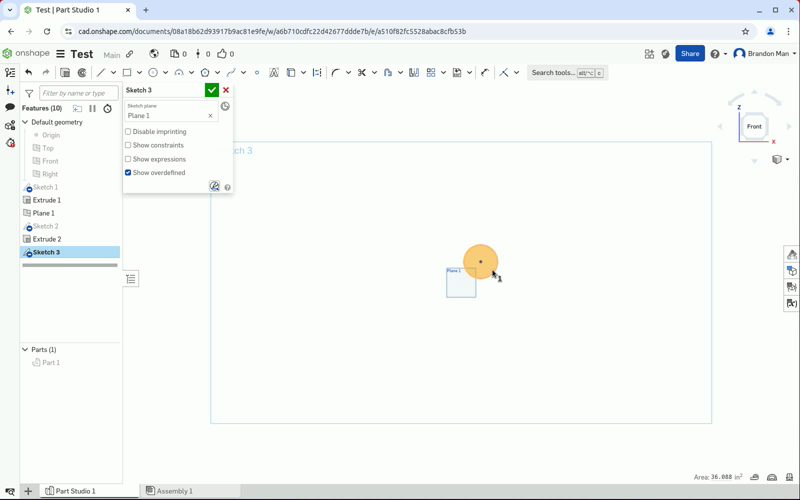
mouse_move(73, 352)
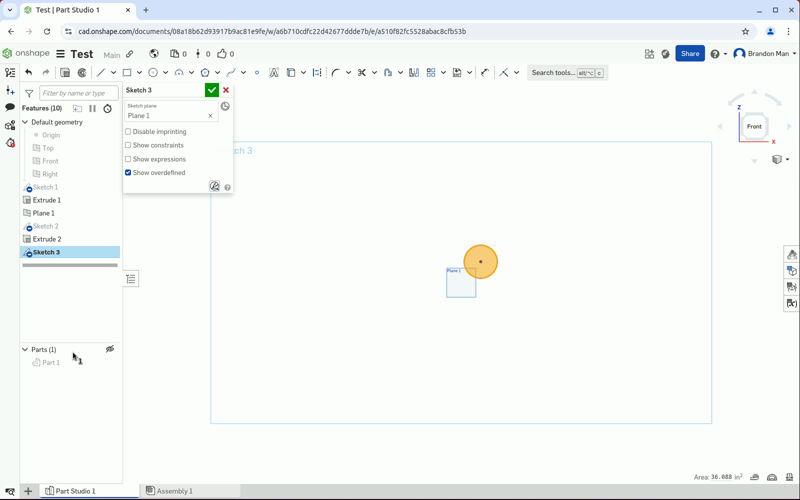
key(shift+y)
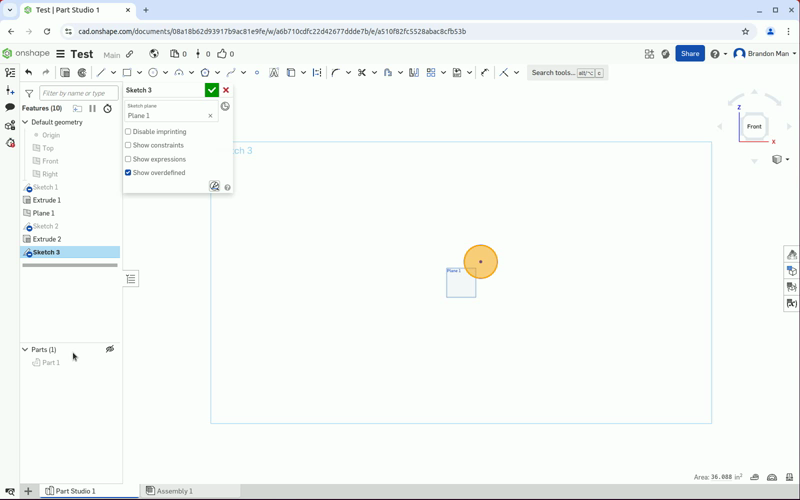
key(shift+e)
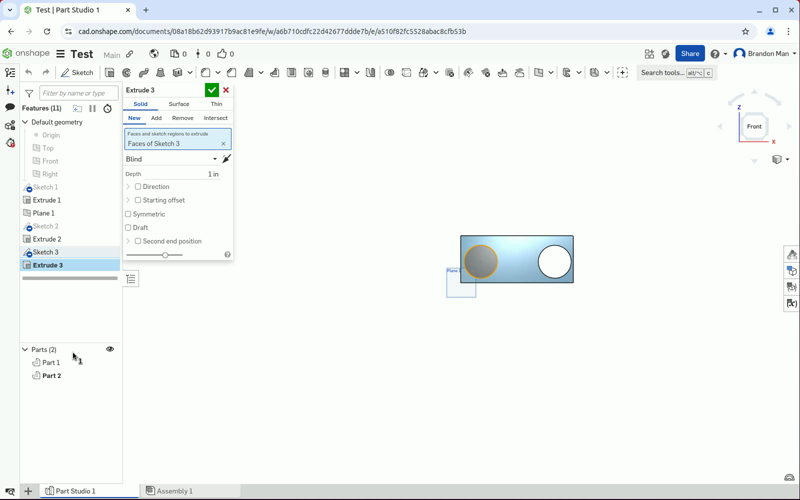
mouse_move(143, 106)
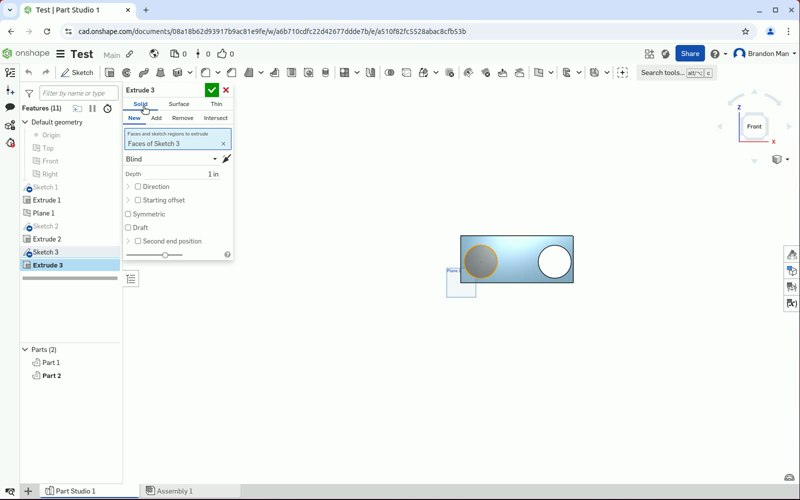
click(143, 106)
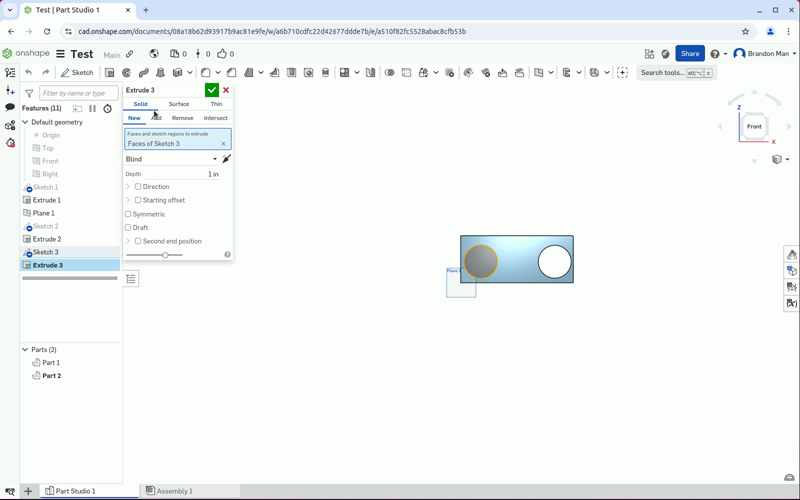
mouse_move(186, 120)
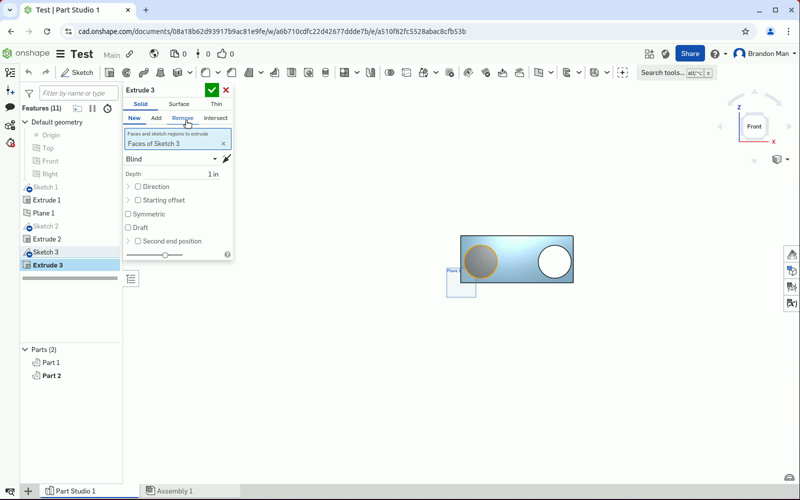
click(186, 120)
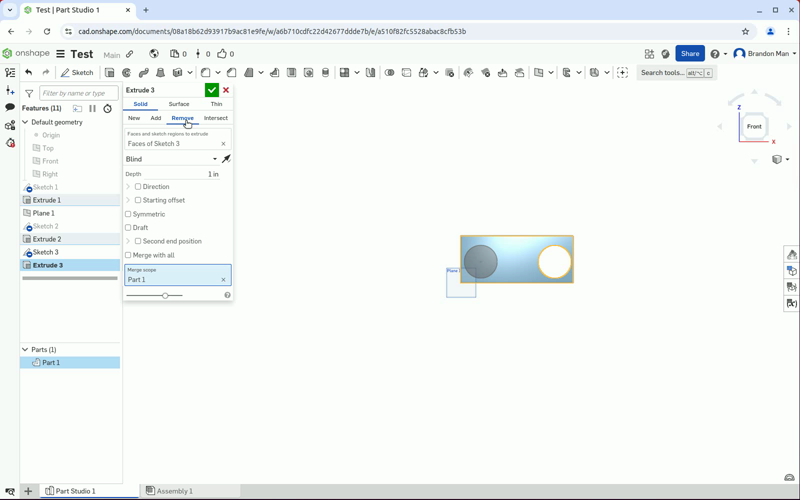
key(tab, 4)
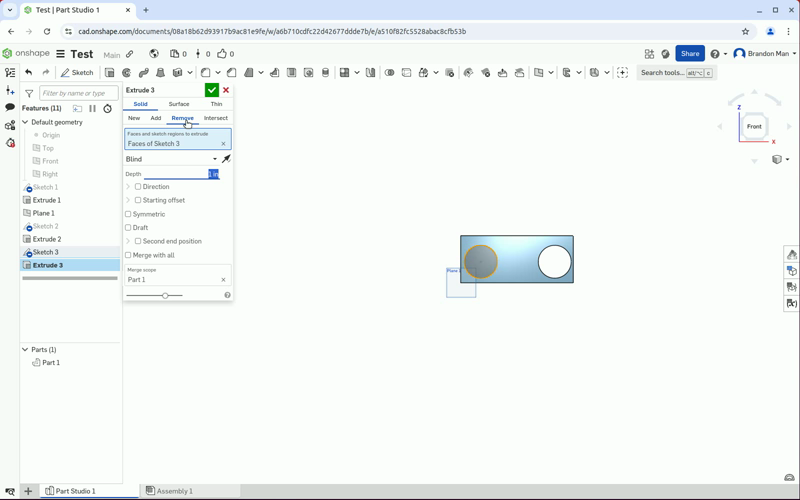
text(2.166)
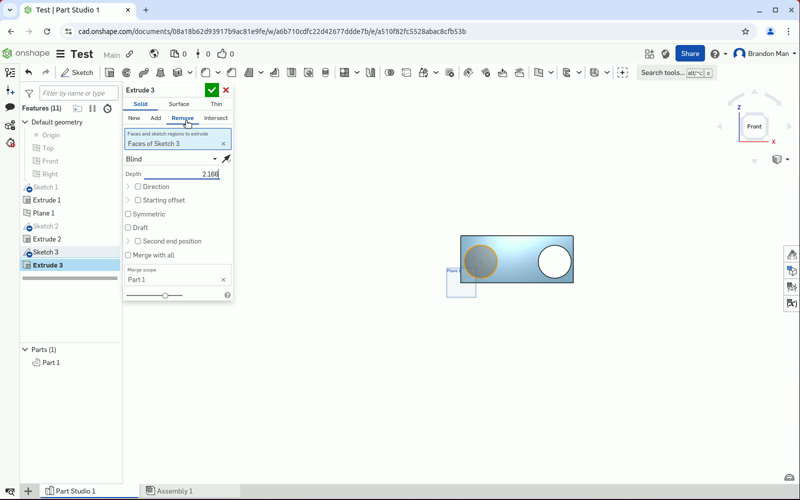
key(tab, 6)
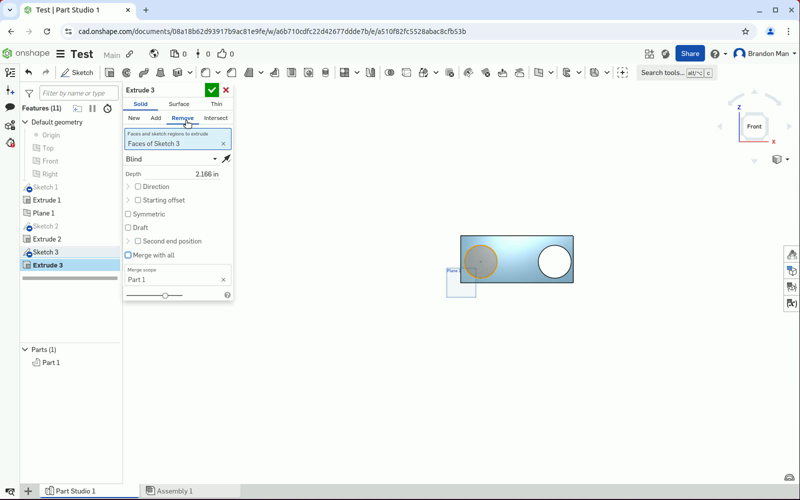
key(space)
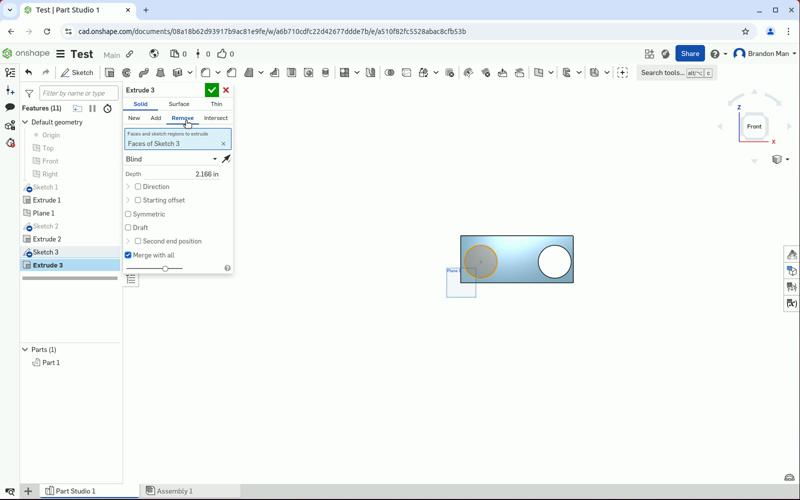
key(enter)
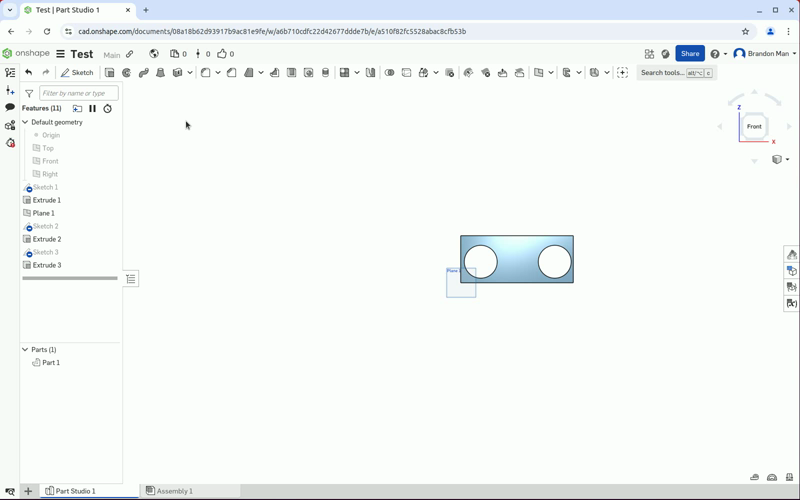
key(shift+h)
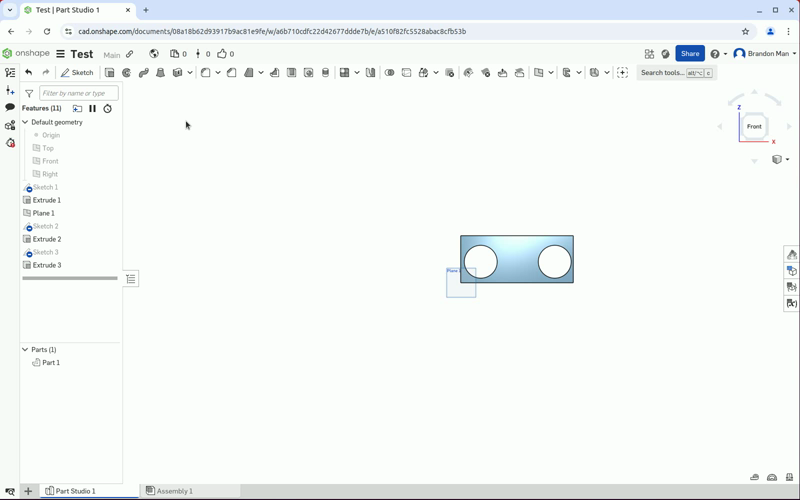
key(shift+h)
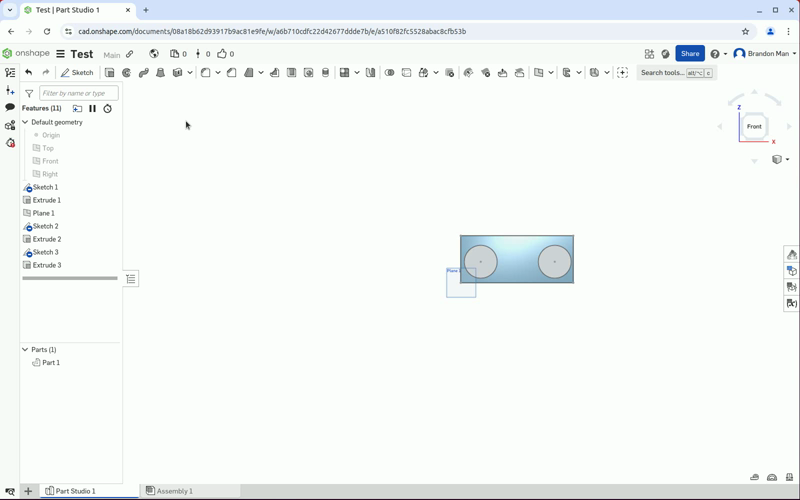
key(shift+7)
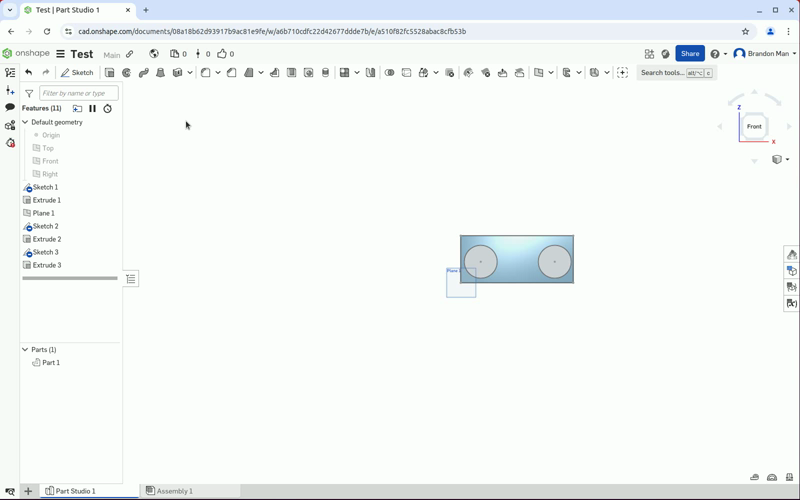
key(left, 2)
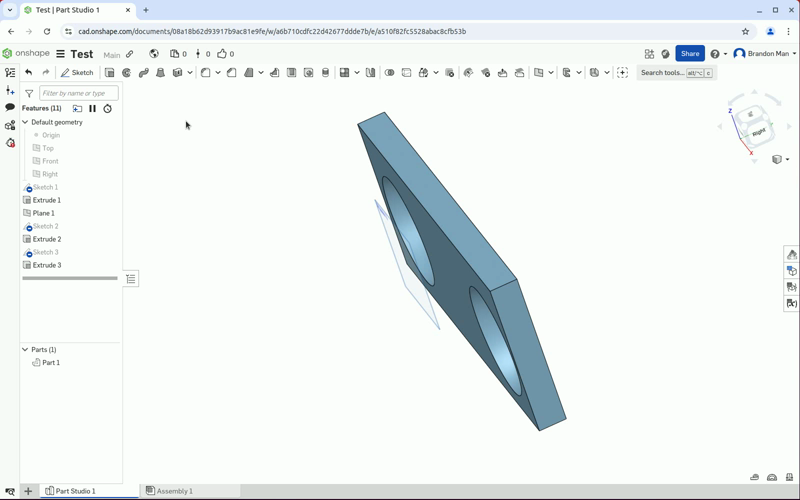
key(down, 2)
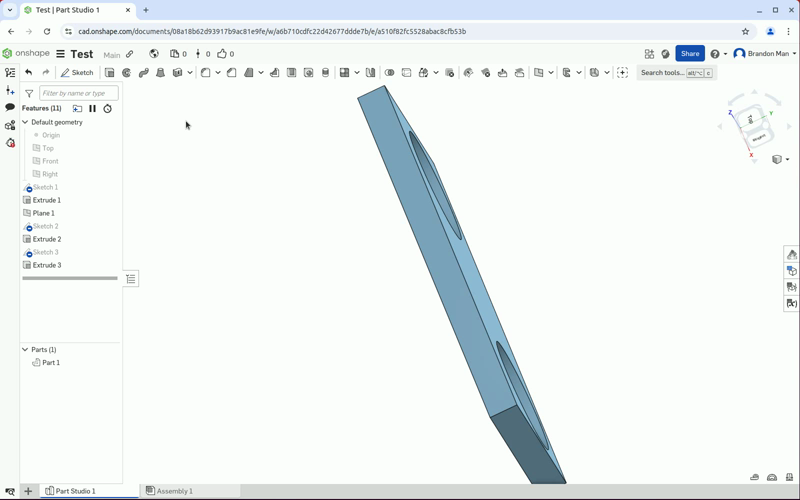
key(up, 2)
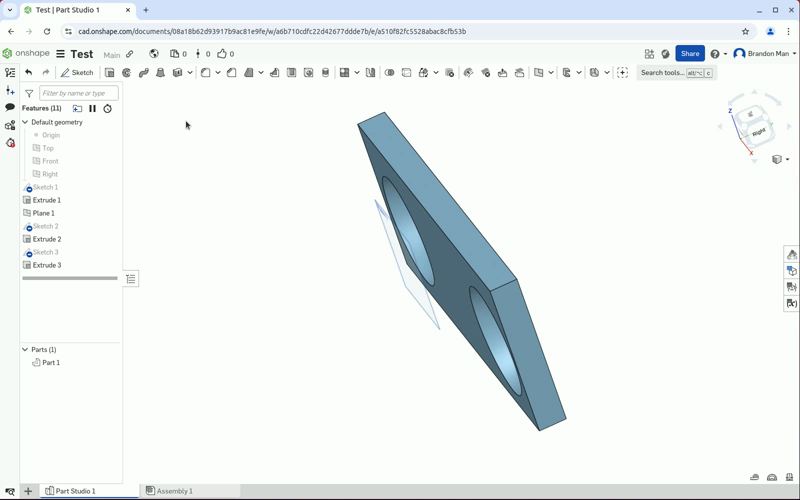
key(right, 2)
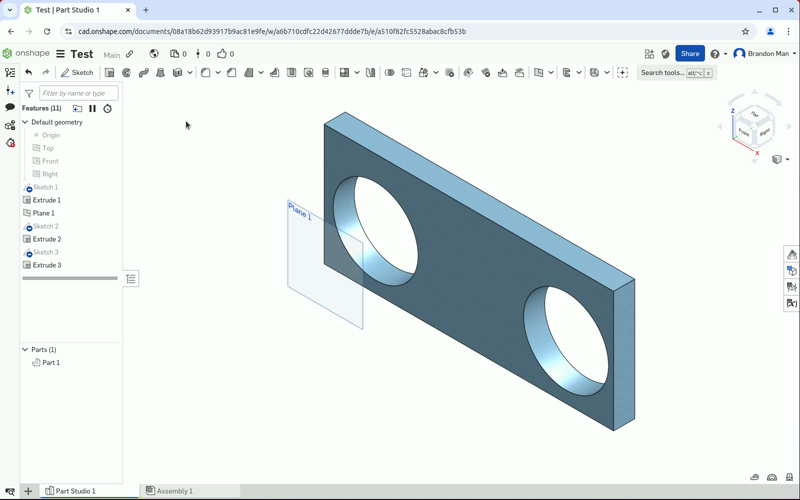
mouse_move(73, 189)
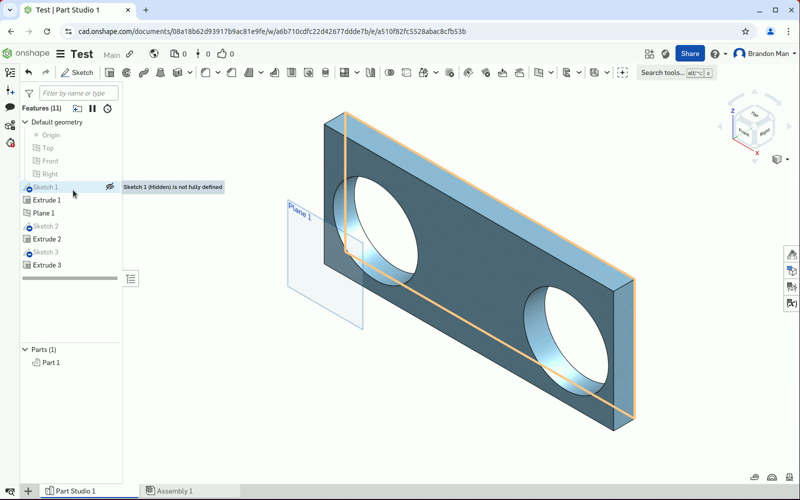
click(73, 189)